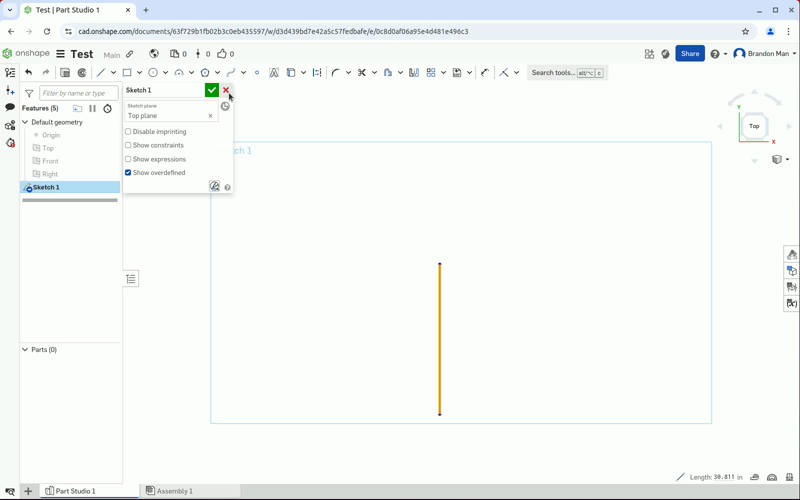
key(shift+h)
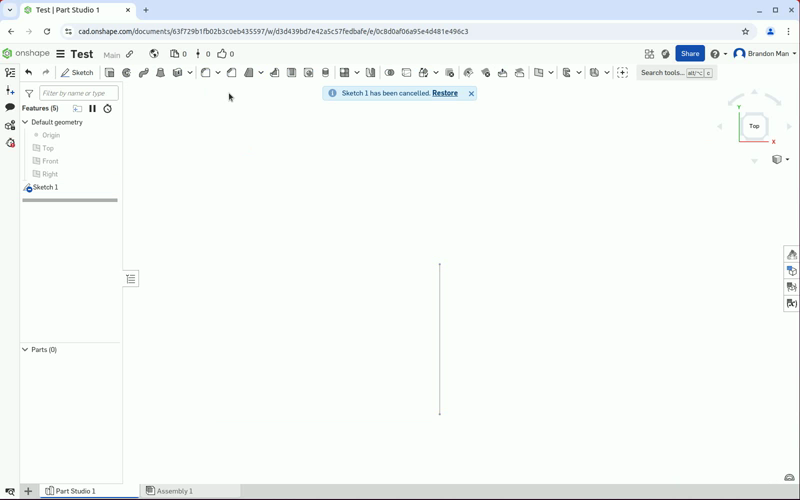
key(shift+s)
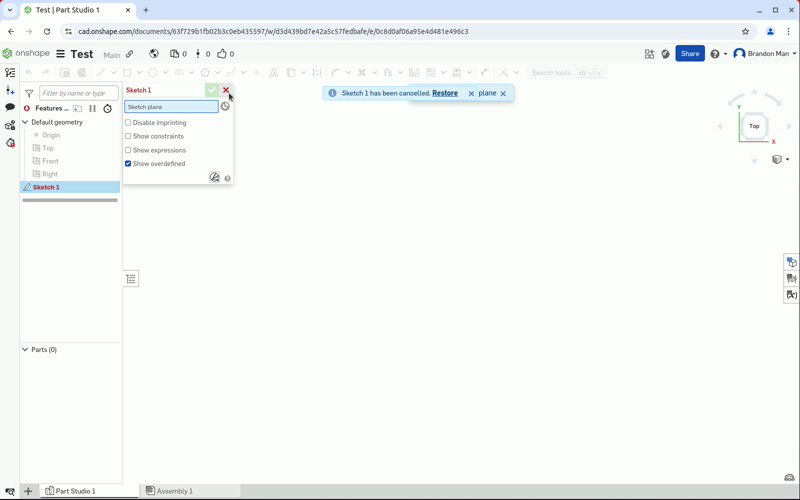
mouse_move(73, 150)
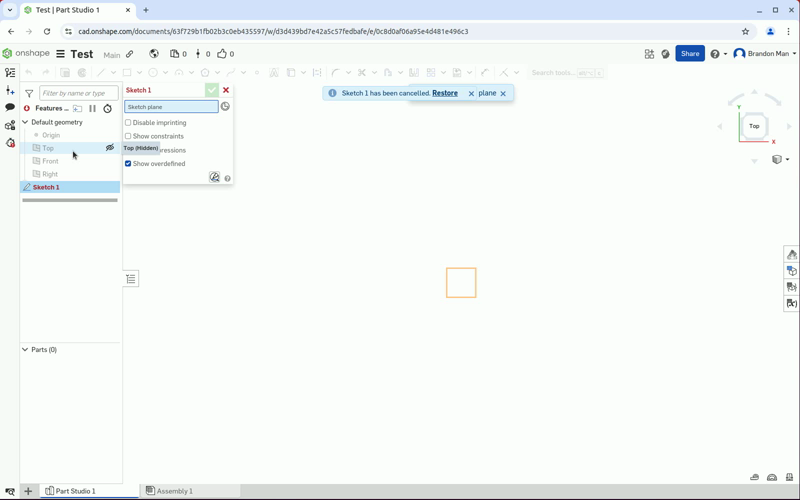
click(73, 150)
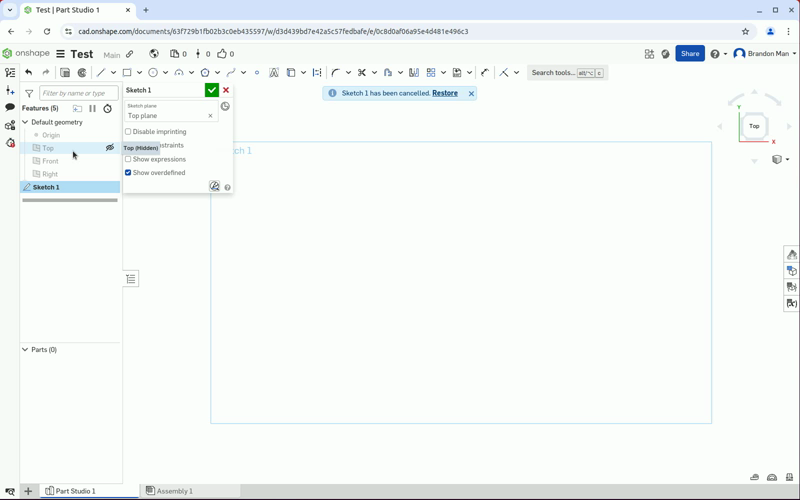
mouse_move(73, 352)
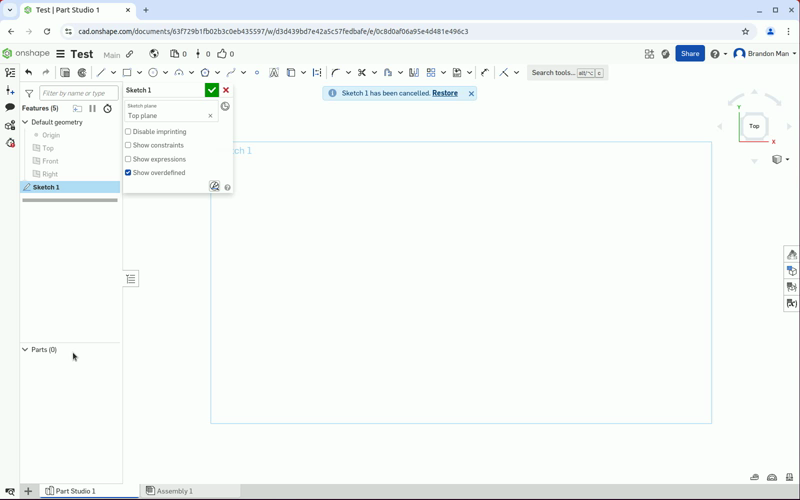
key(y)
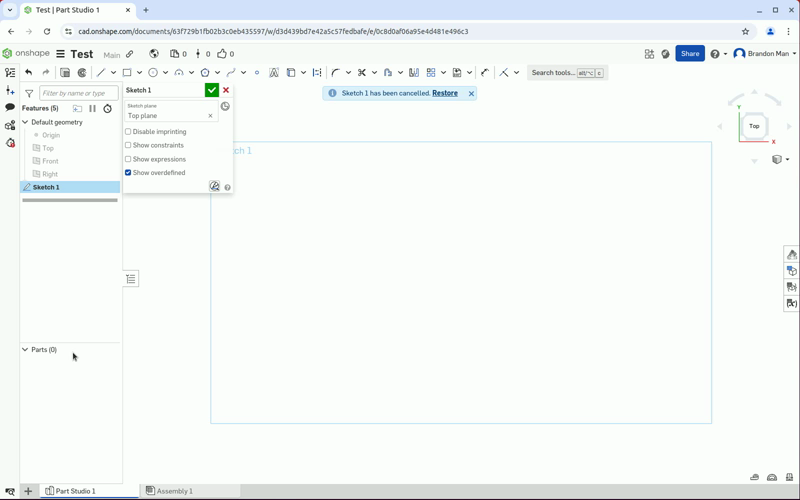
key(l)
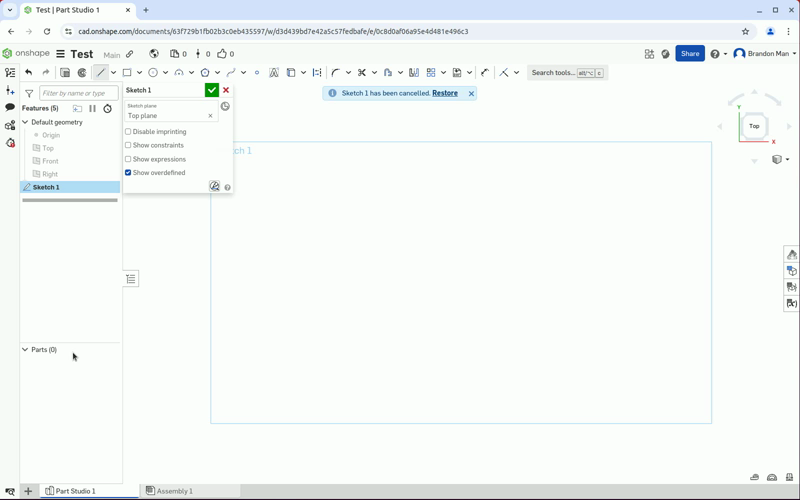
key_down(shift)
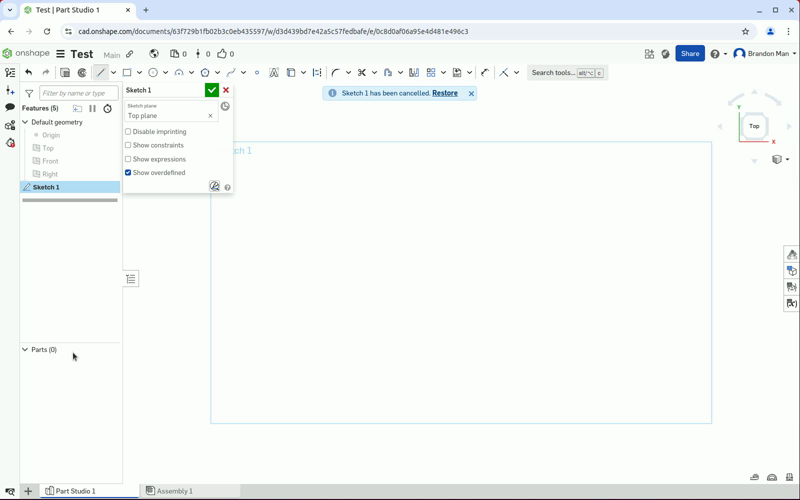
mouse_move(459, 287)
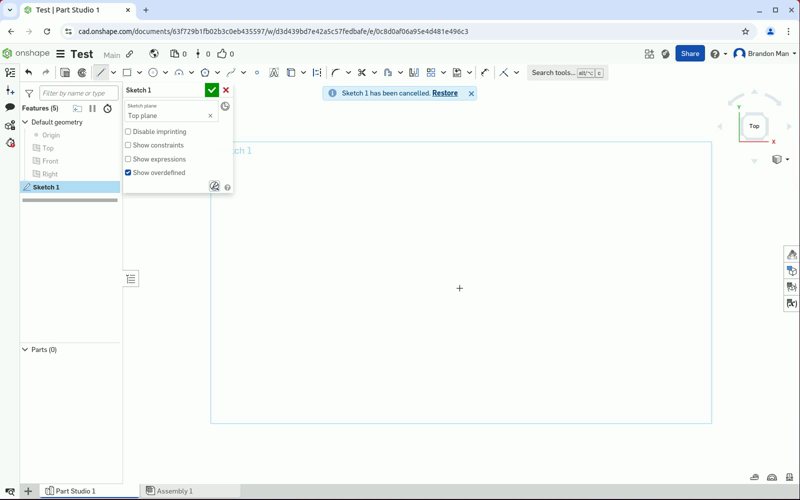
click(459, 287)
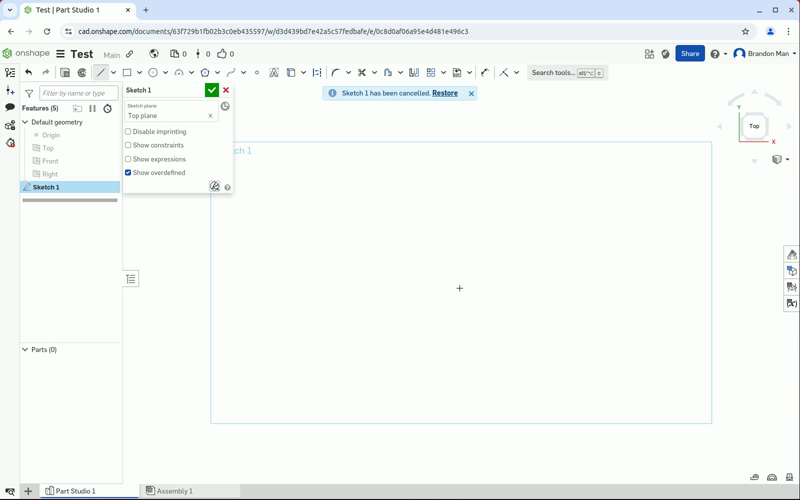
key_up(shift)
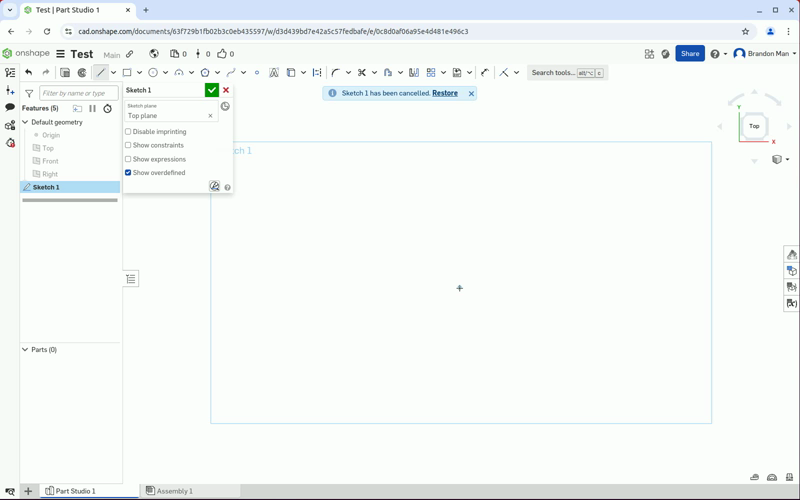
key_down(shift)
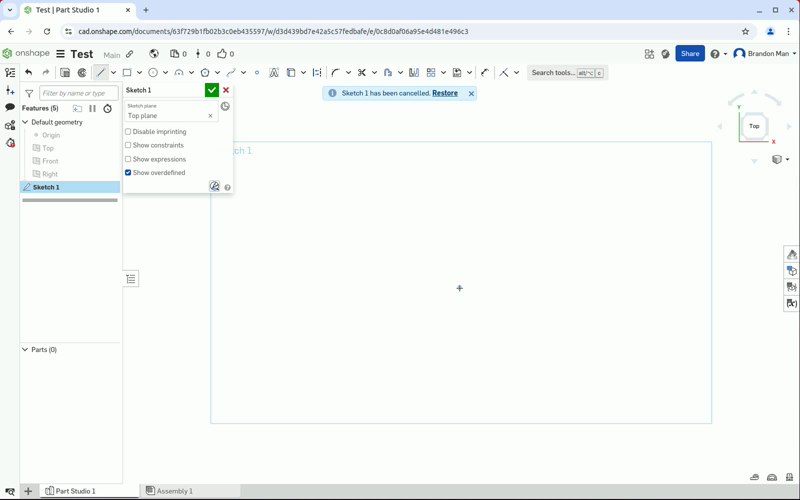
mouse_move(489, 287)
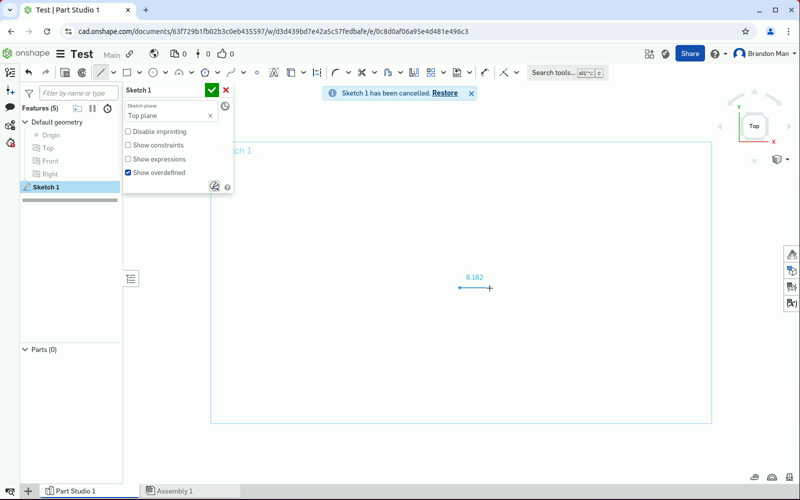
mouse_move(467, 287)
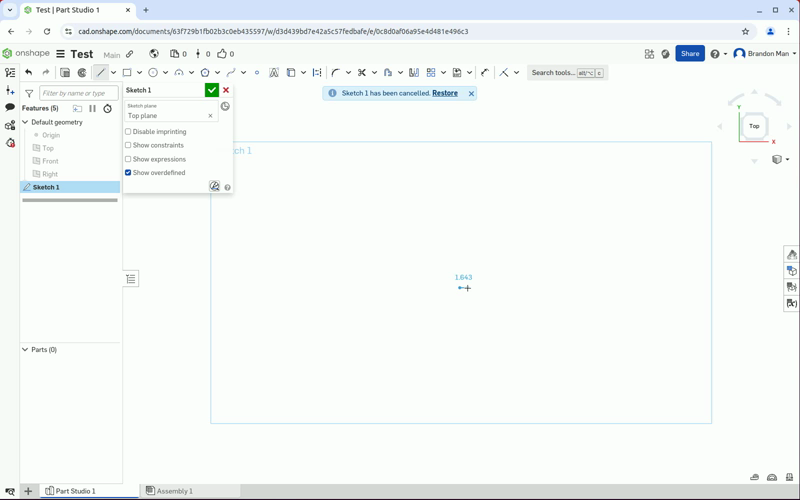
click(467, 287)
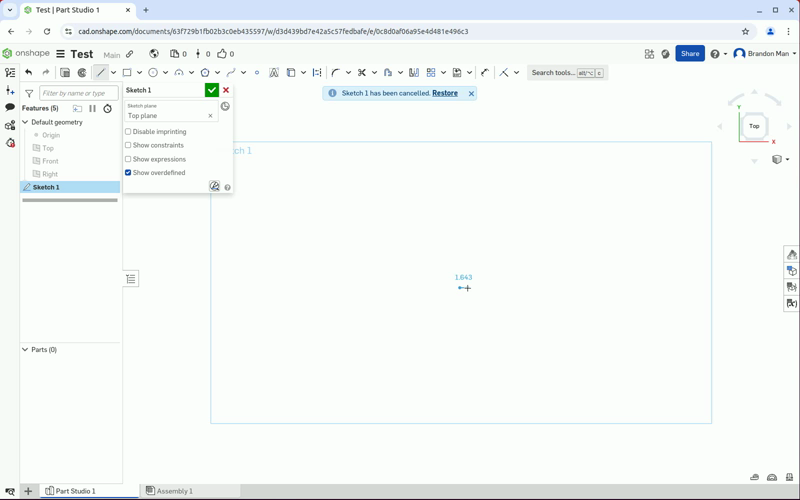
key_up(shift)
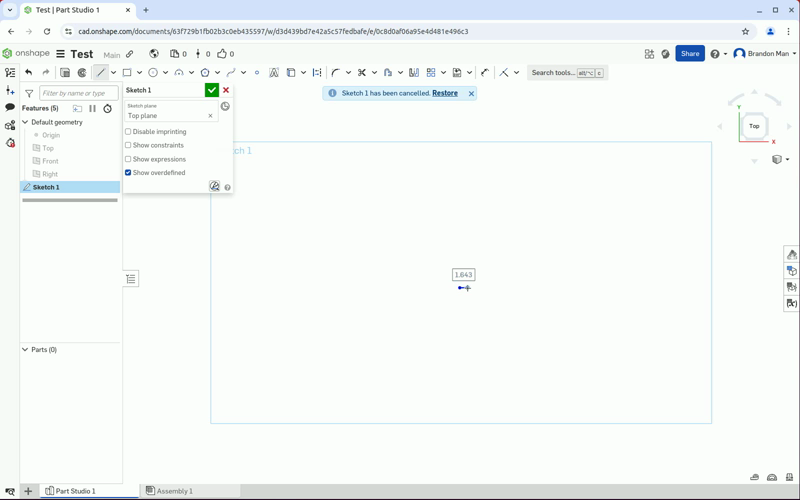
key_down(shift)
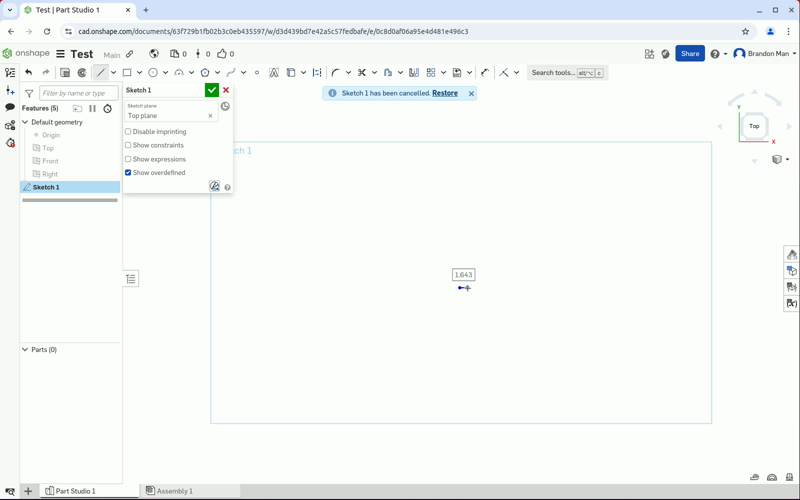
mouse_move(497, 287)
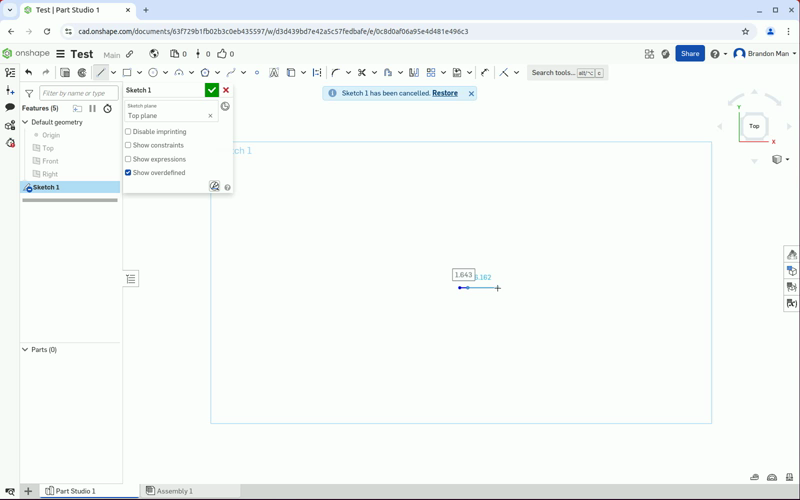
mouse_move(467, 282)
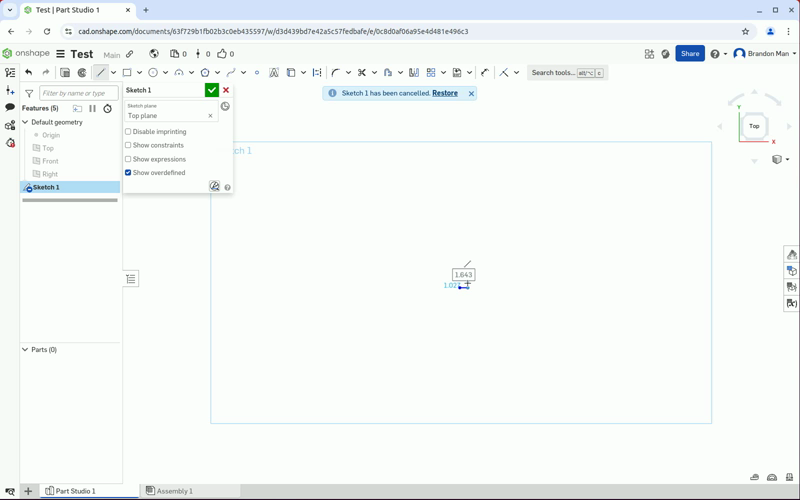
scroll(6)
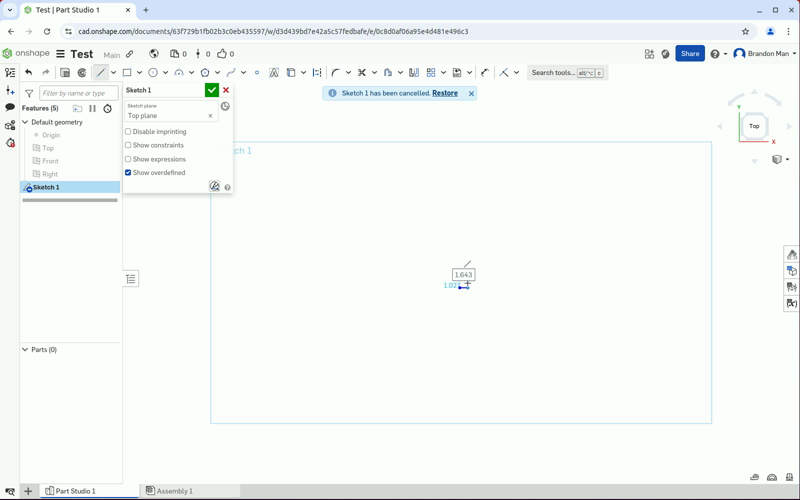
scroll(6)
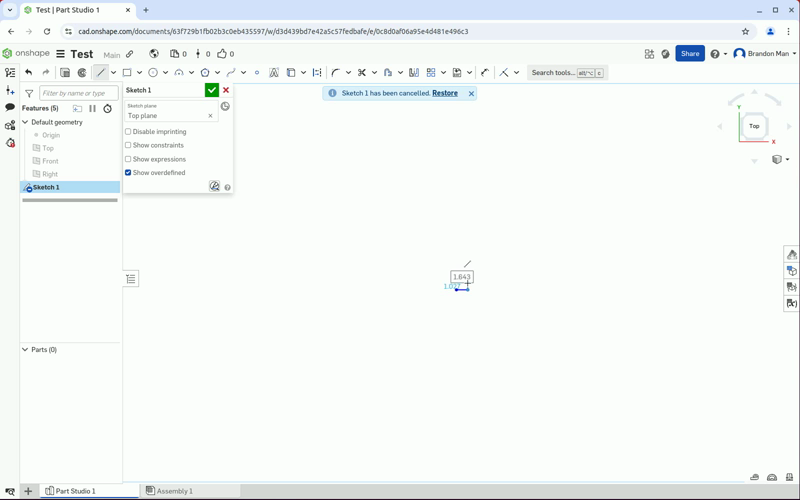
scroll(6)
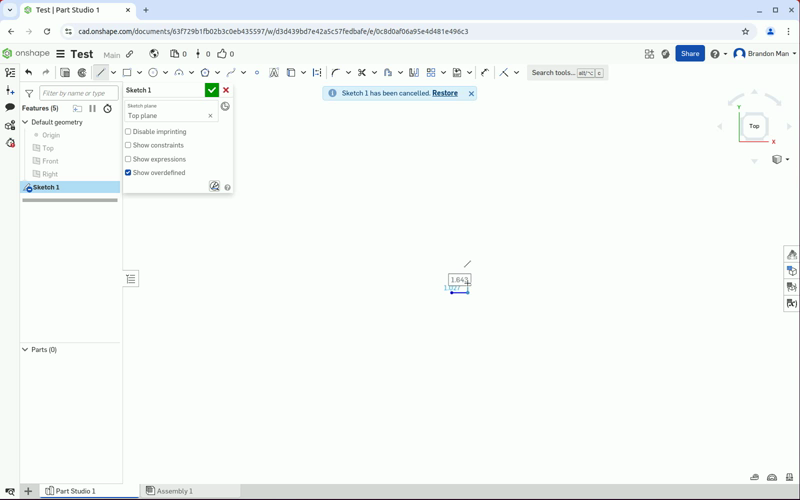
scroll(6)
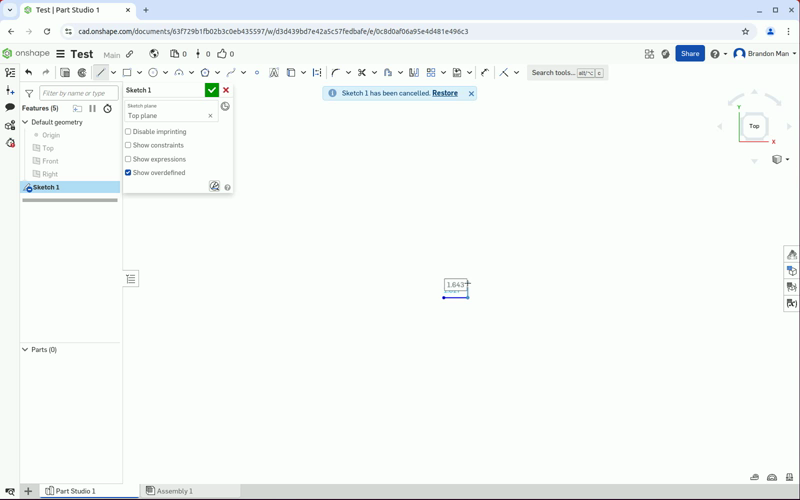
scroll(6)
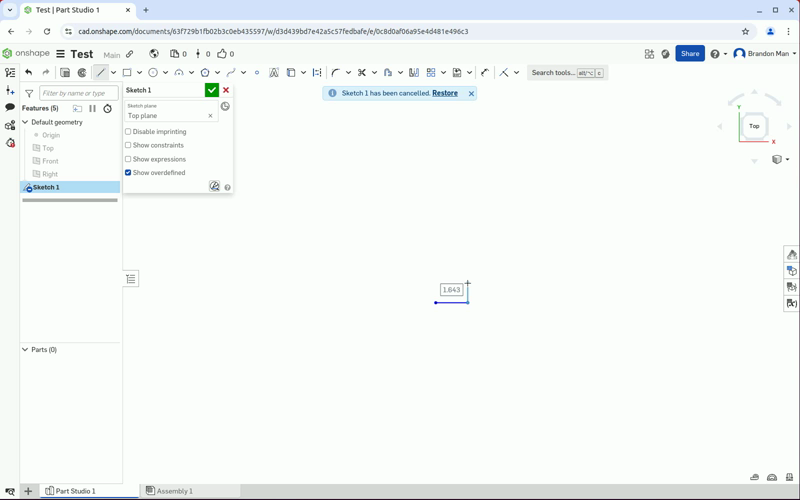
scroll(6)
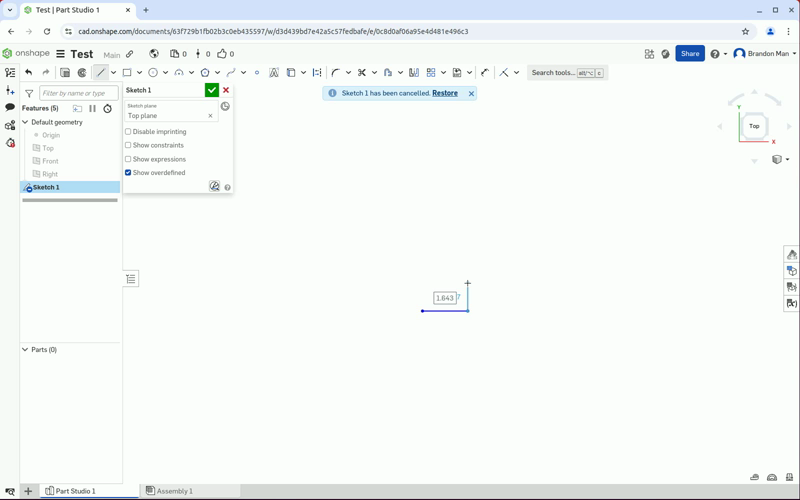
scroll(6)
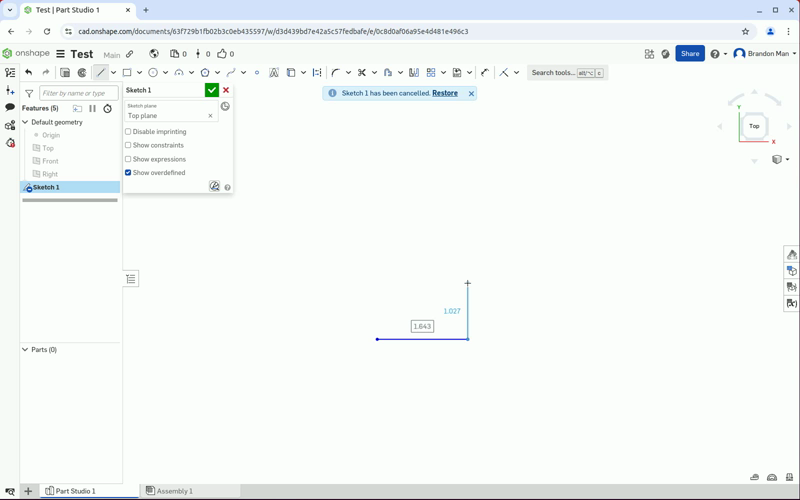
click(467, 282)
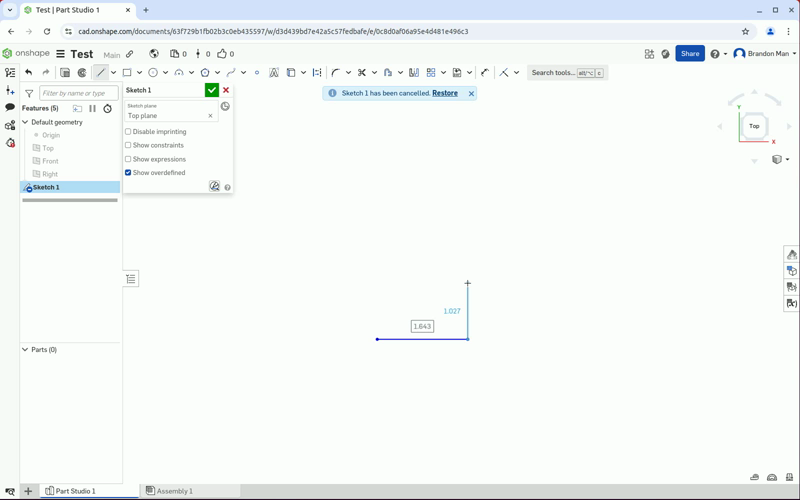
scroll(-6)
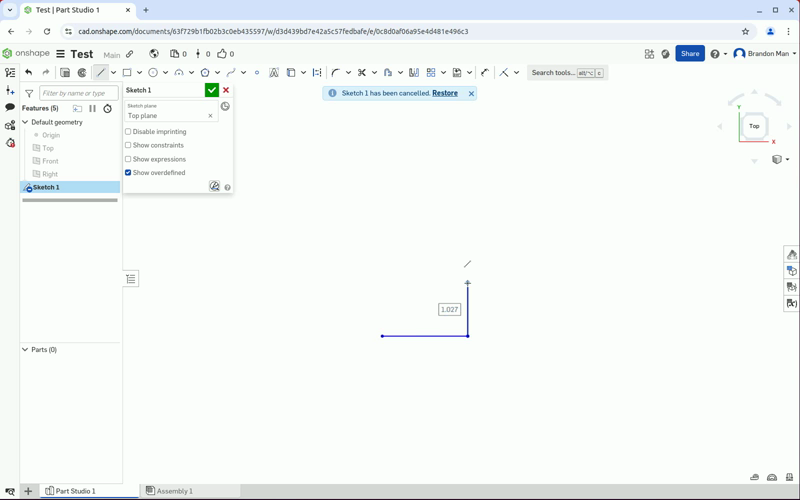
scroll(-6)
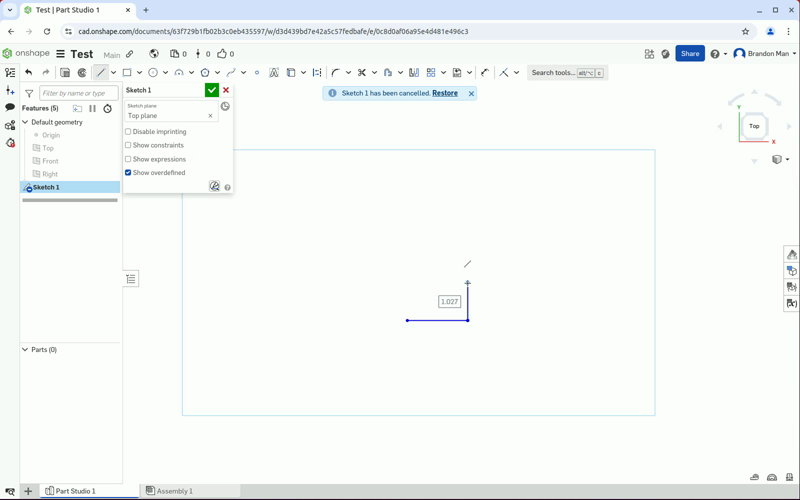
scroll(-6)
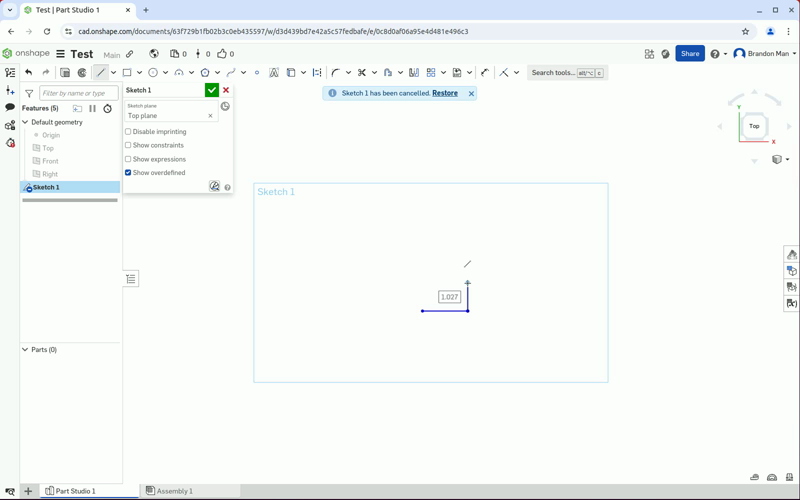
scroll(-6)
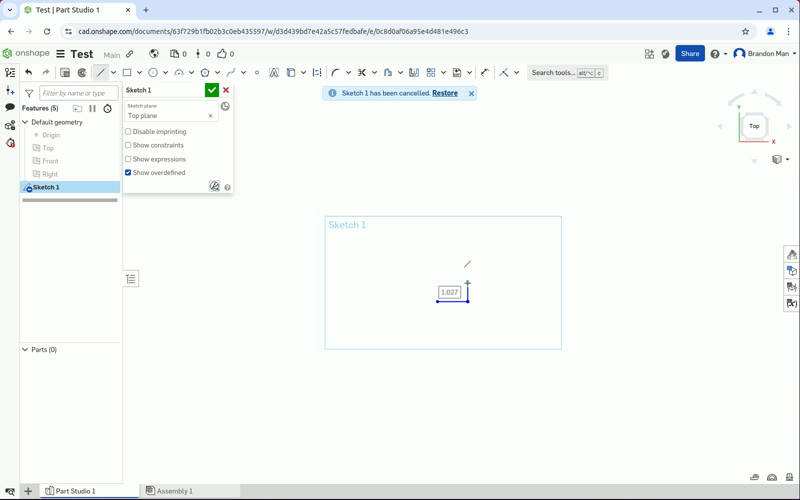
scroll(-6)
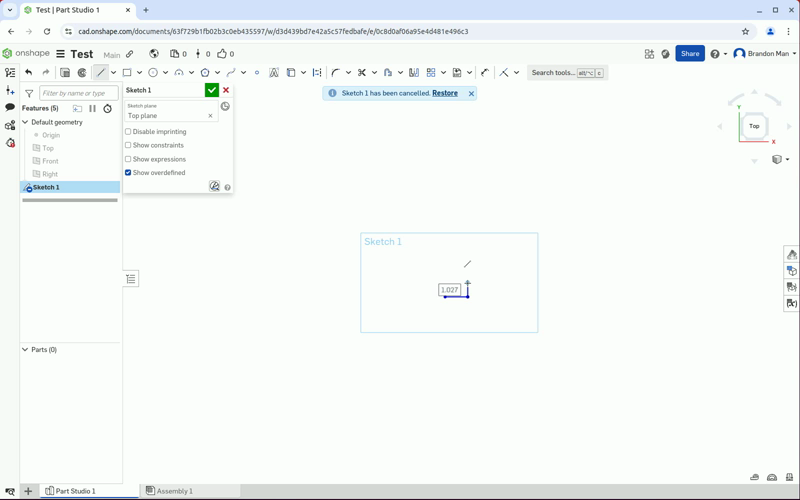
scroll(-6)
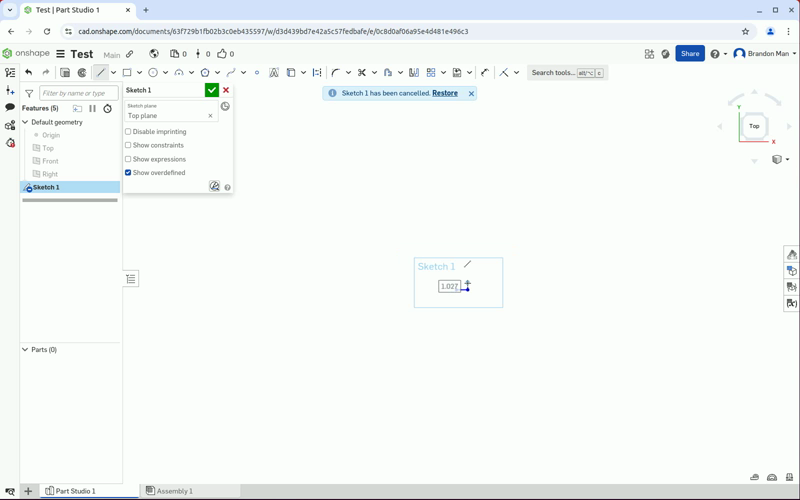
scroll(-6)
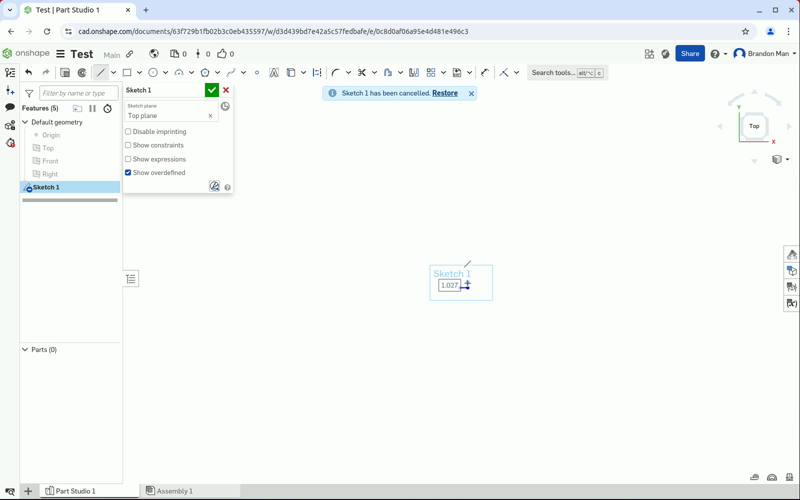
key_up(shift)
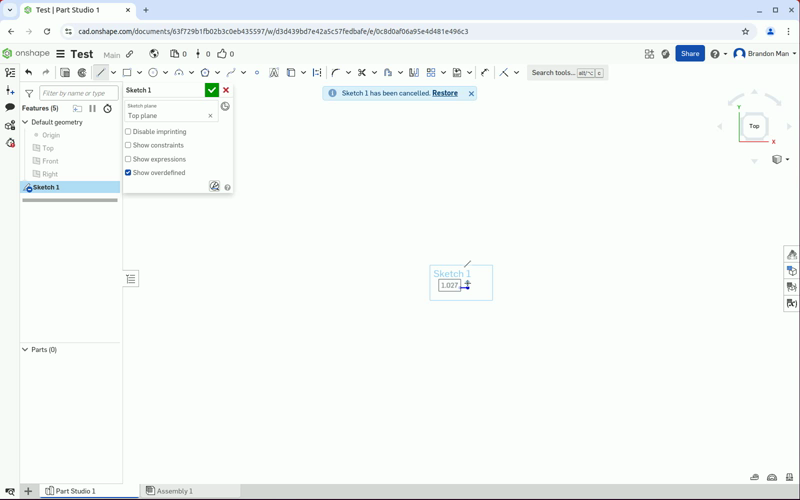
key_down(shift)
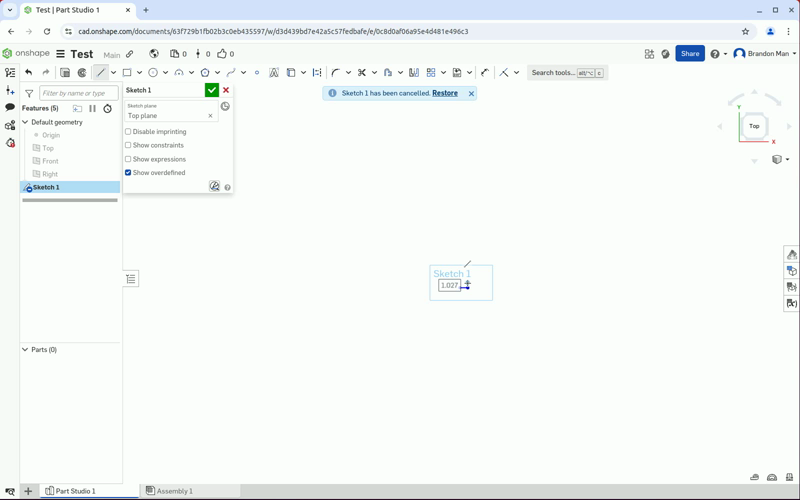
mouse_move(497, 282)
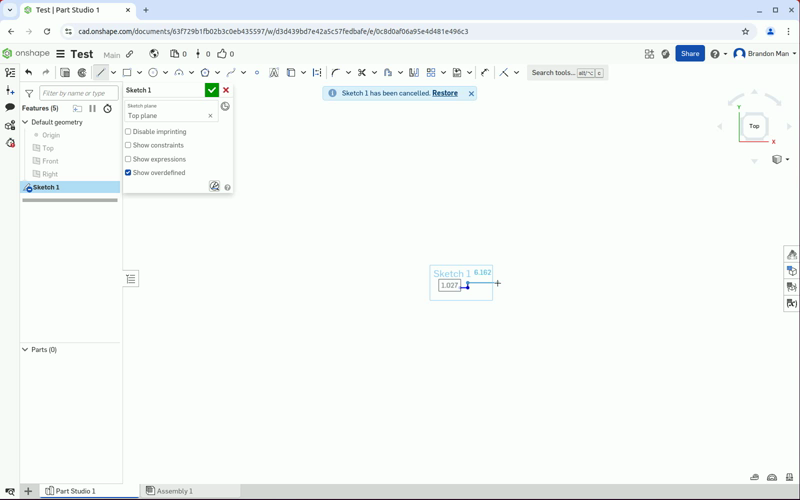
mouse_move(459, 282)
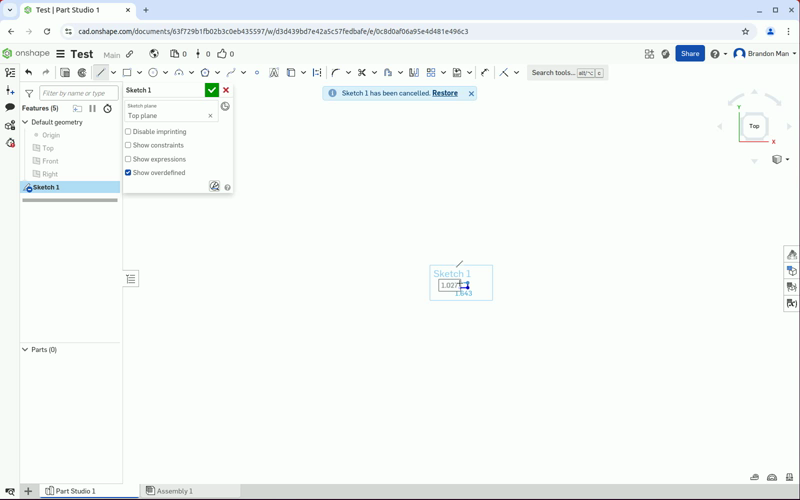
click(459, 282)
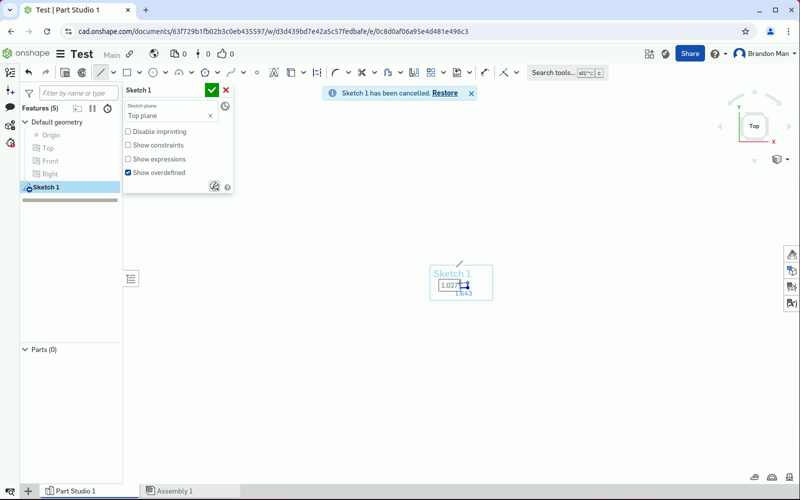
key_up(shift)
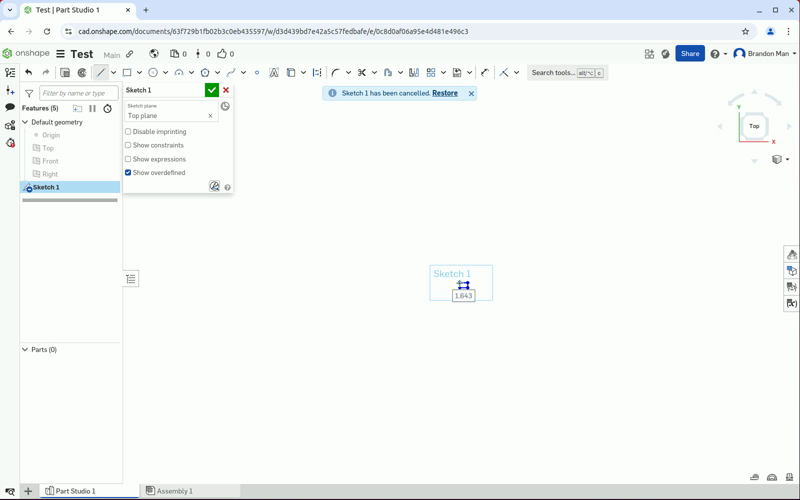
mouse_move(489, 282)
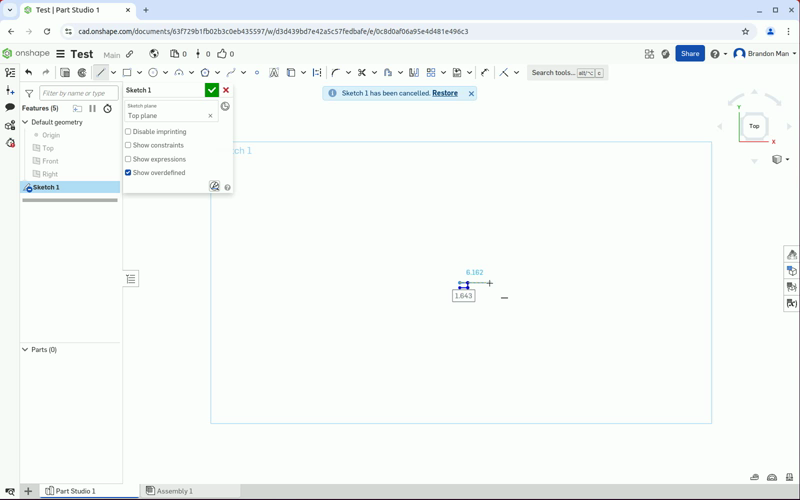
key_down(shift)
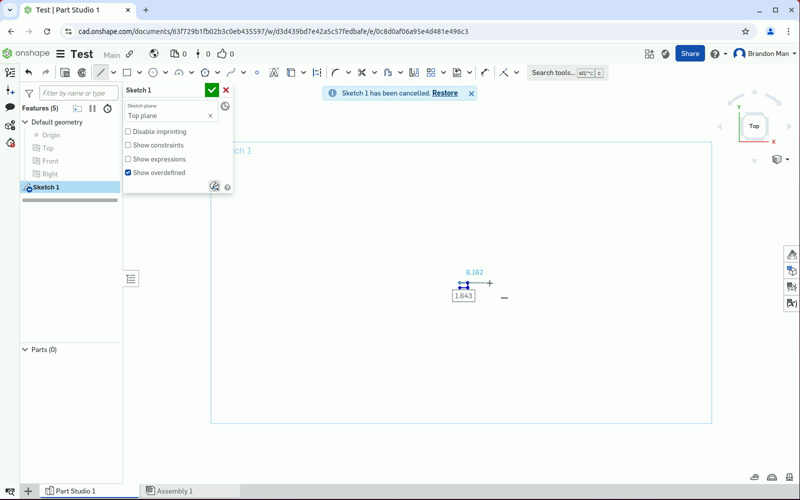
mouse_move(459, 287)
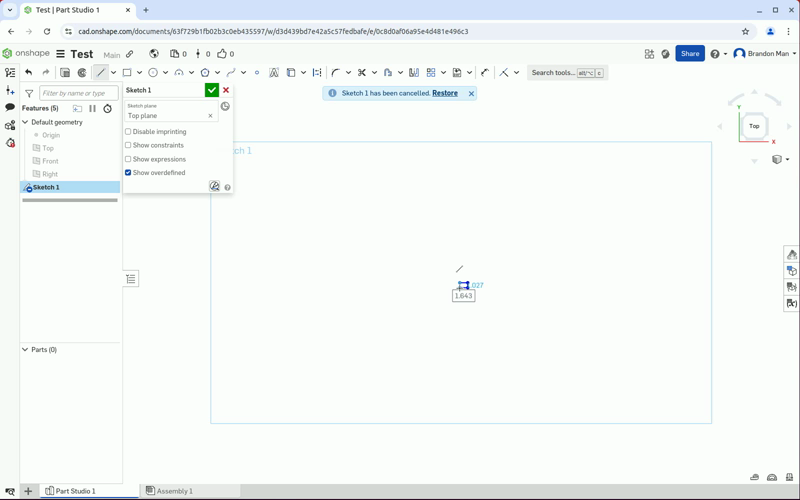
scroll(6)
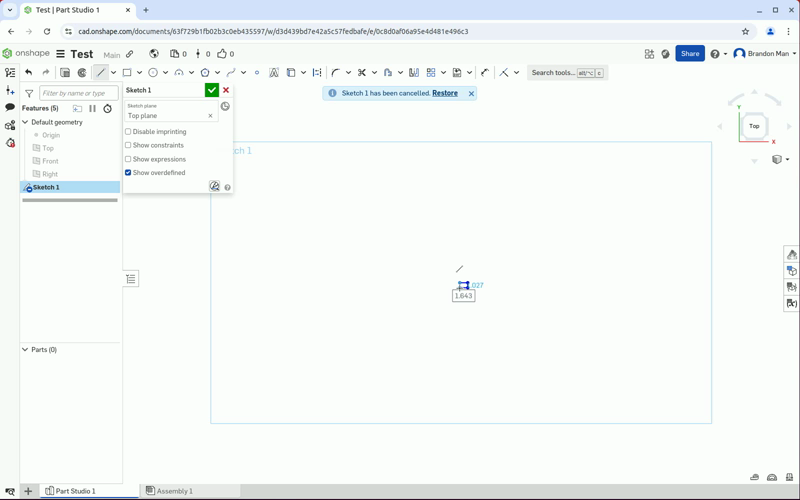
scroll(6)
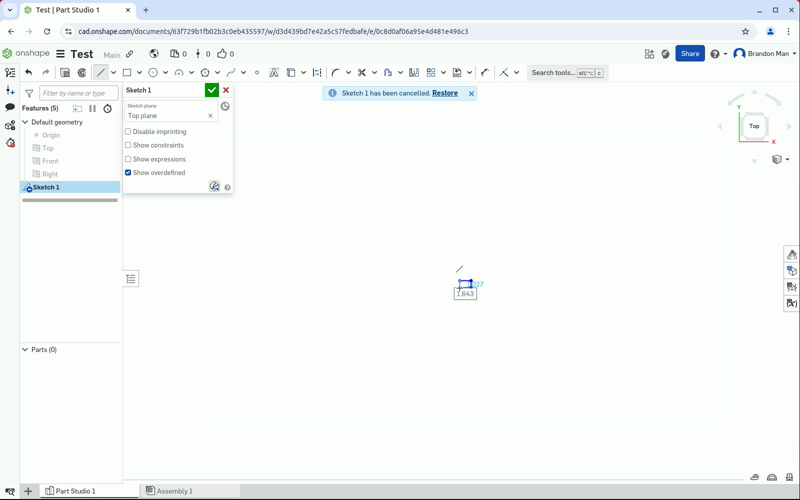
scroll(6)
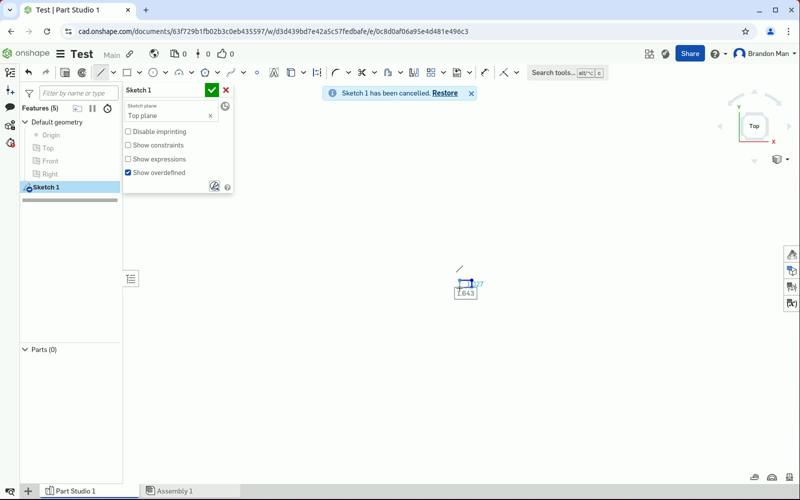
scroll(6)
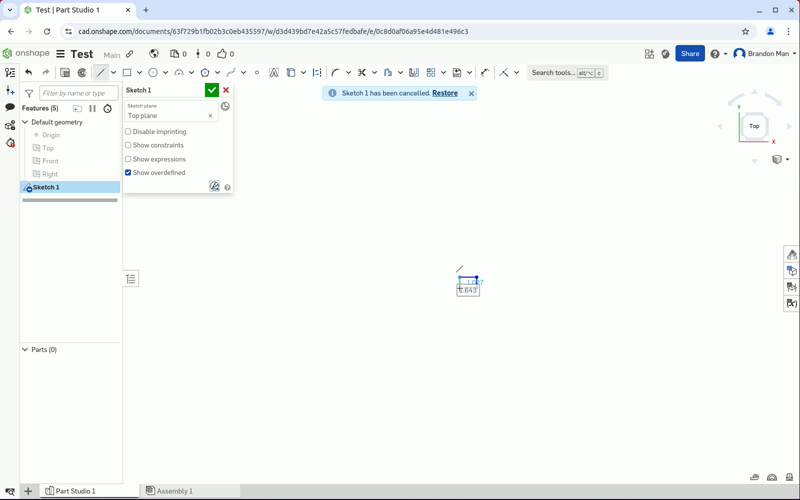
scroll(6)
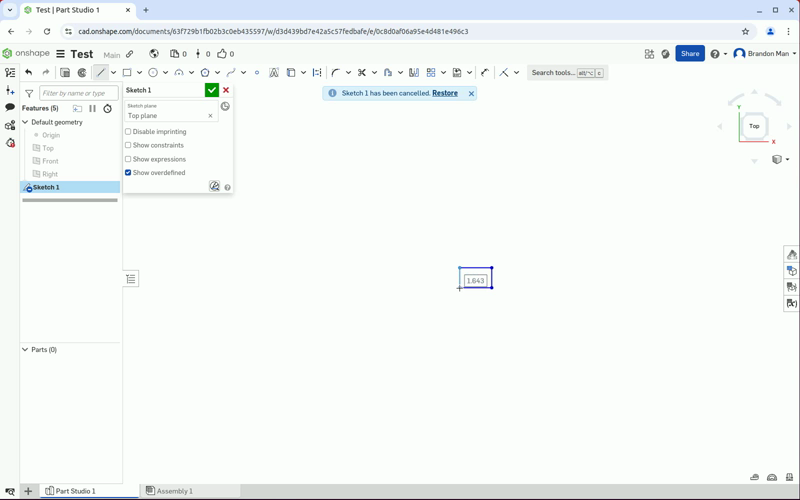
scroll(6)
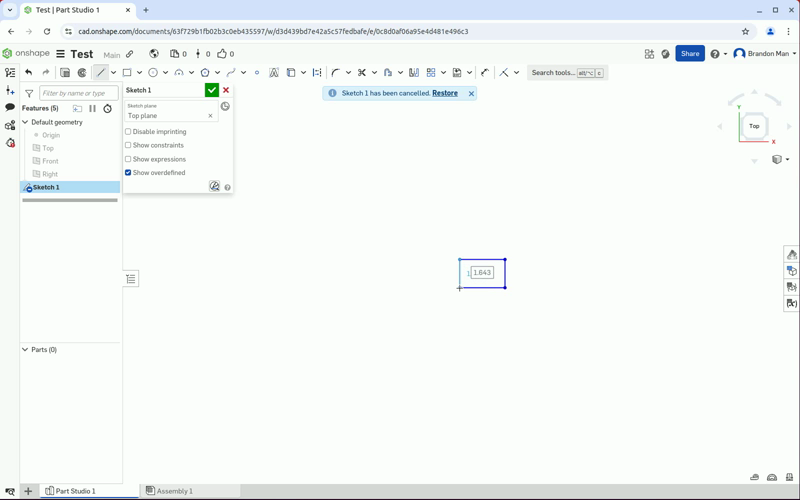
scroll(6)
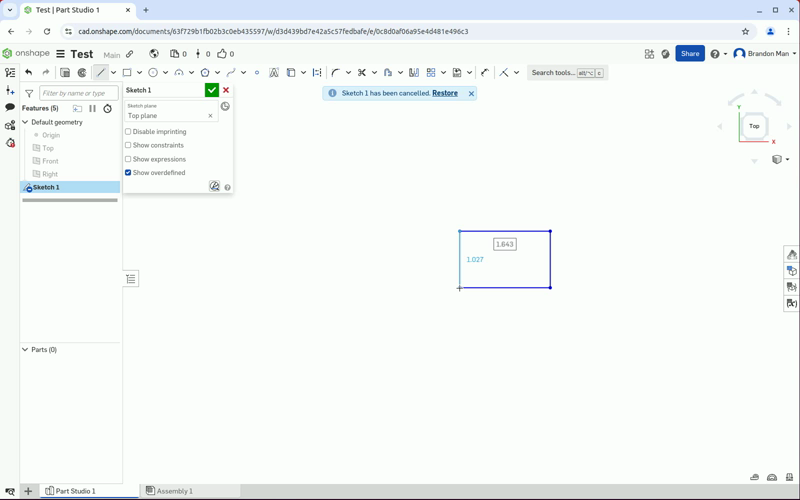
key_up(shift)
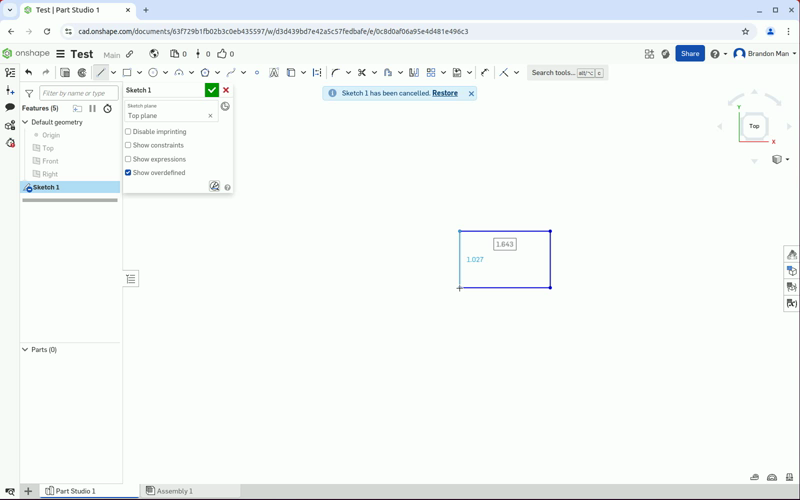
click(459, 287)
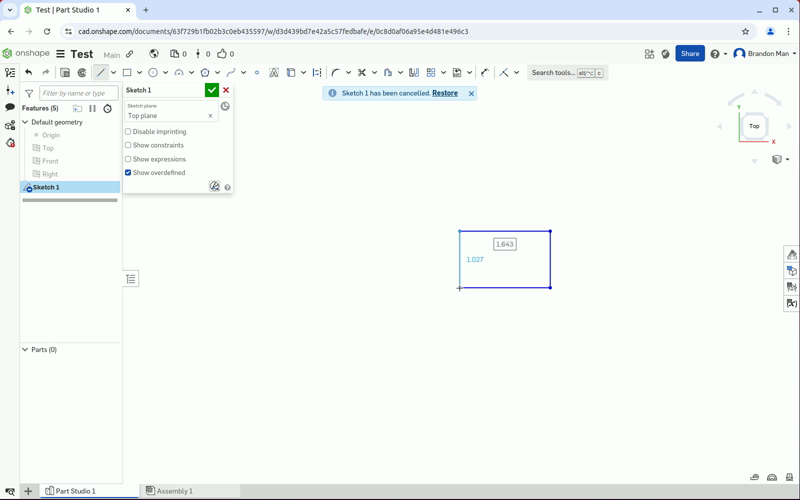
scroll(-6)
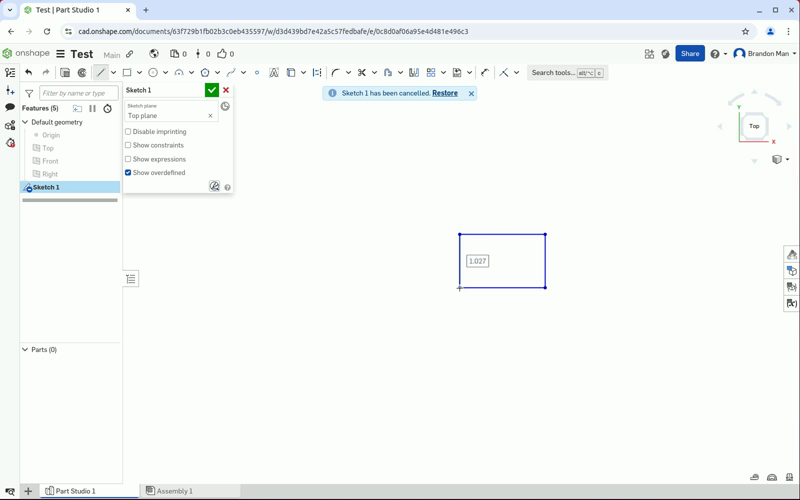
scroll(-6)
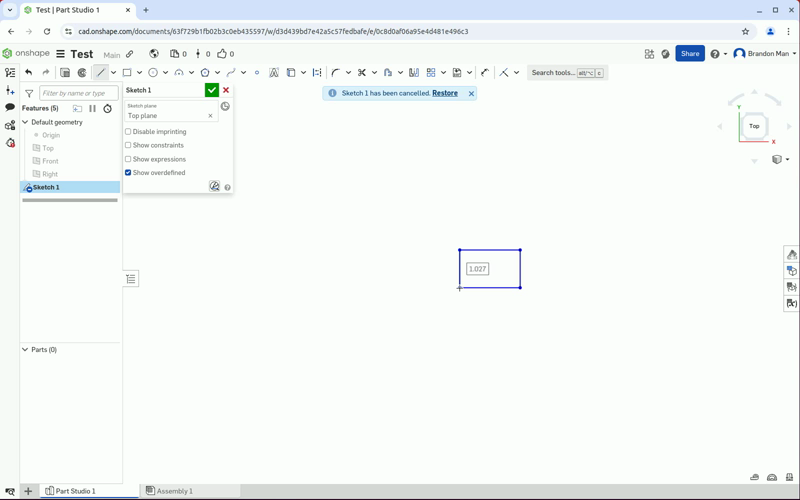
scroll(-6)
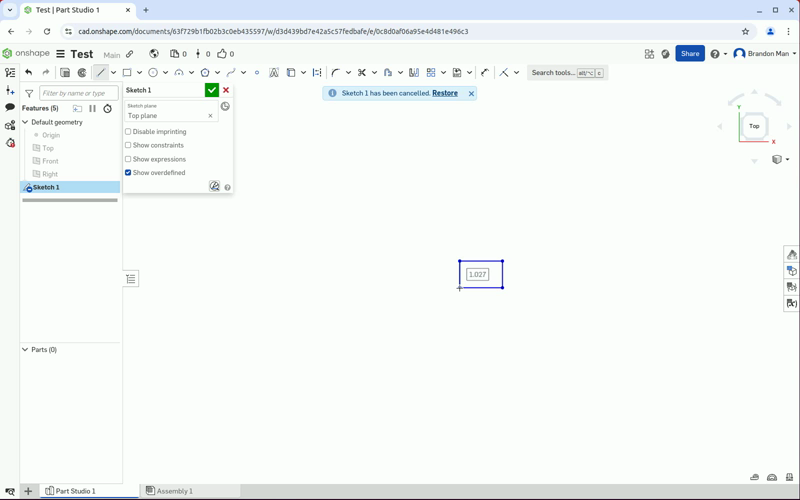
scroll(-6)
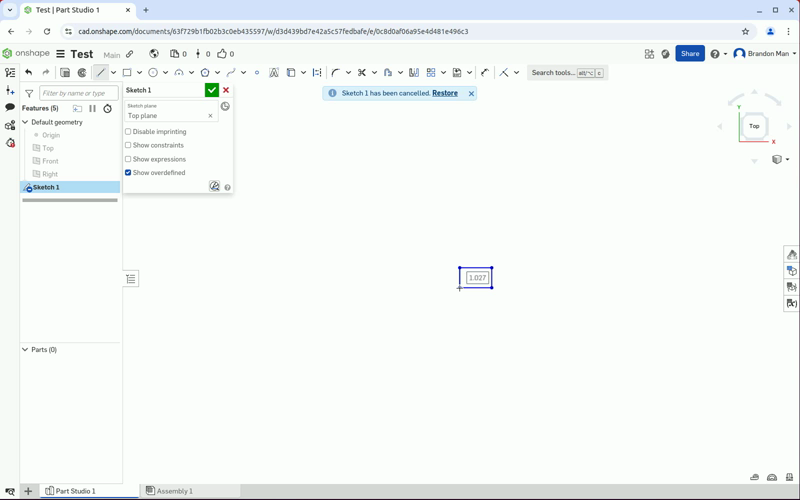
scroll(-6)
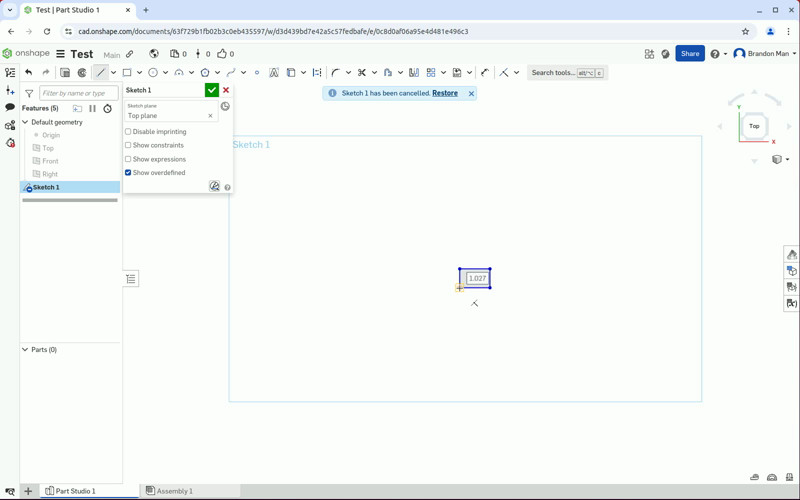
scroll(-6)
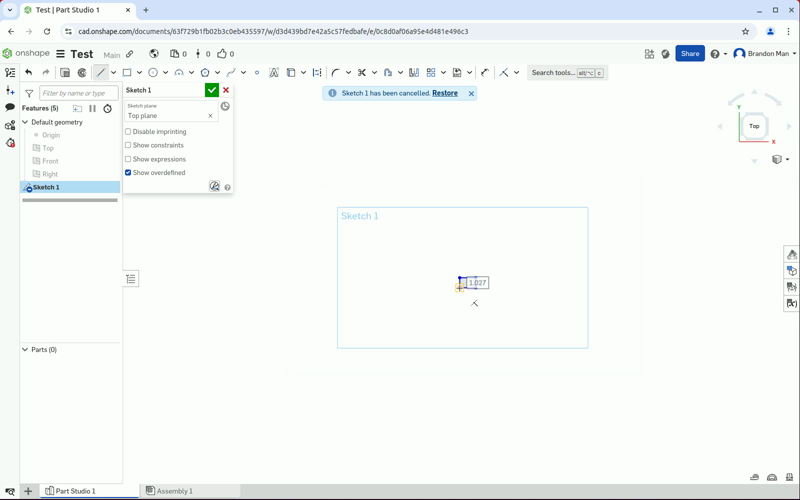
scroll(-6)
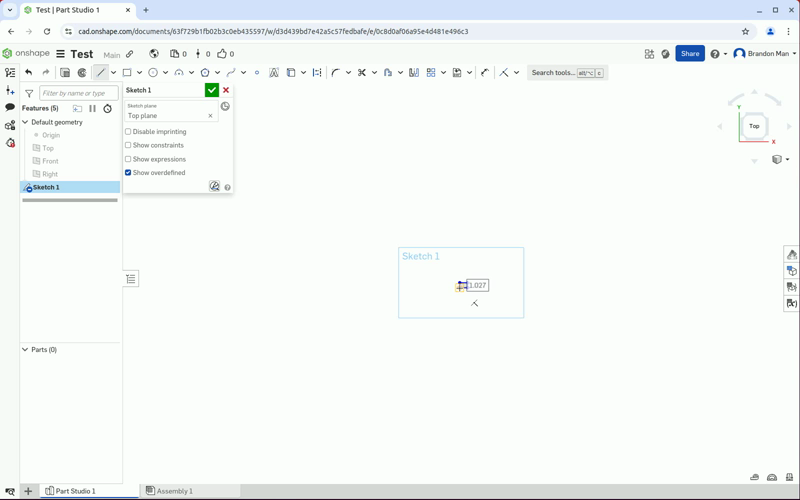
key(esc)
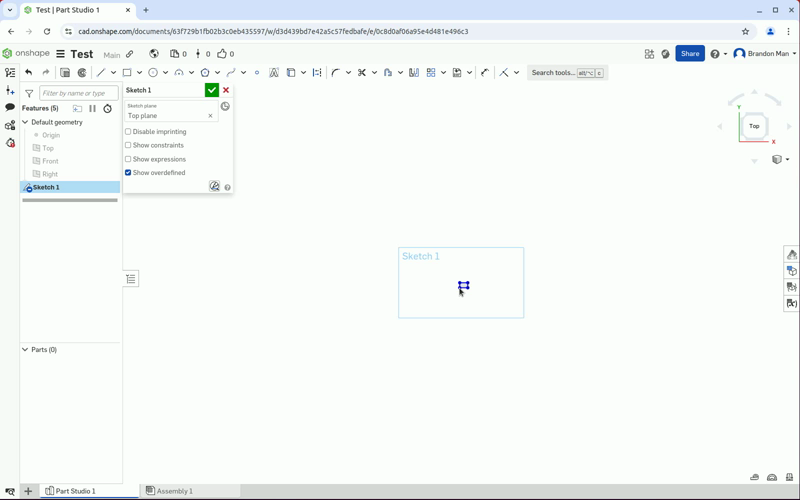
mouse_move(463, 284)
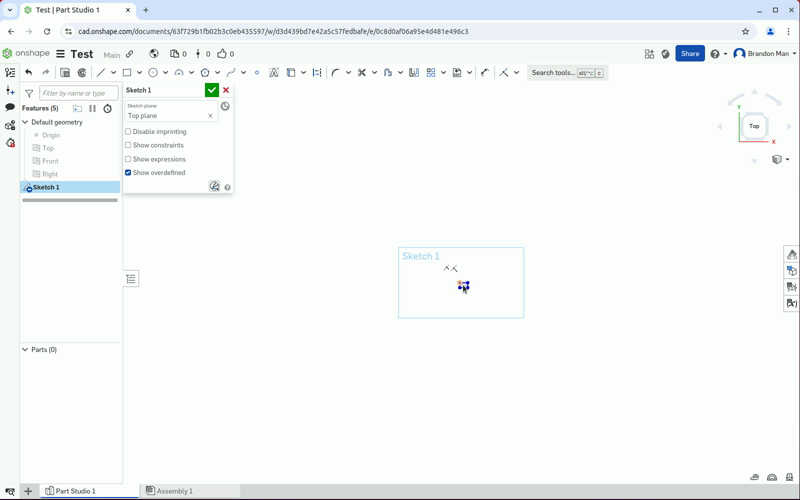
scroll(6)
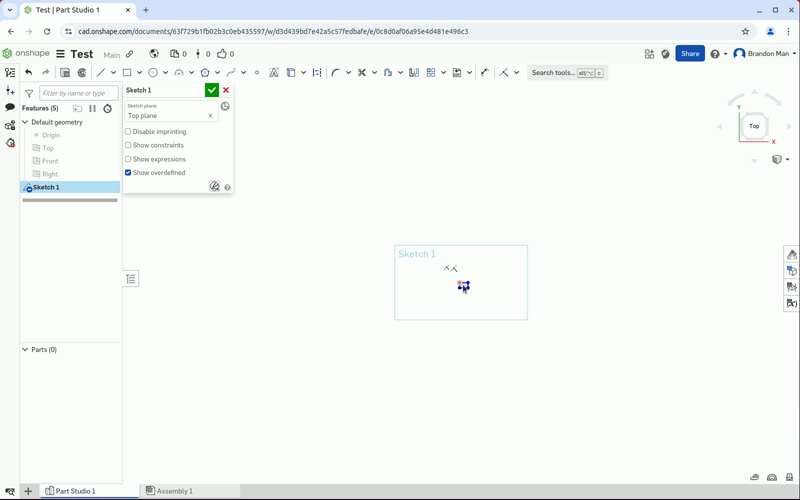
scroll(6)
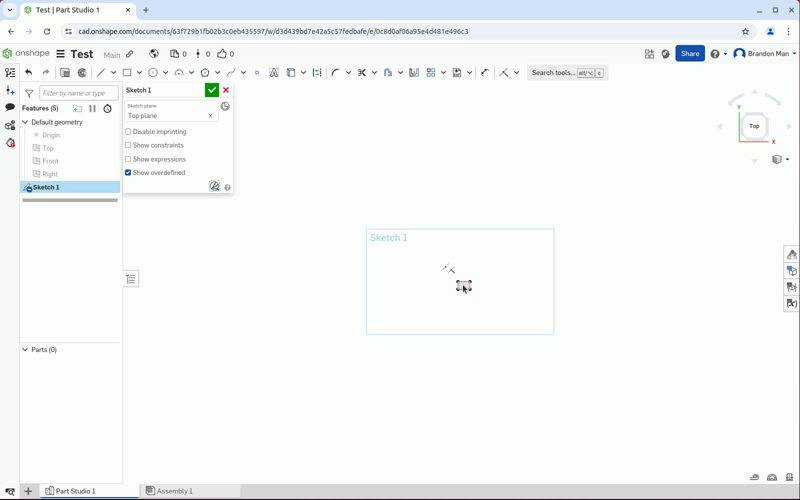
scroll(6)
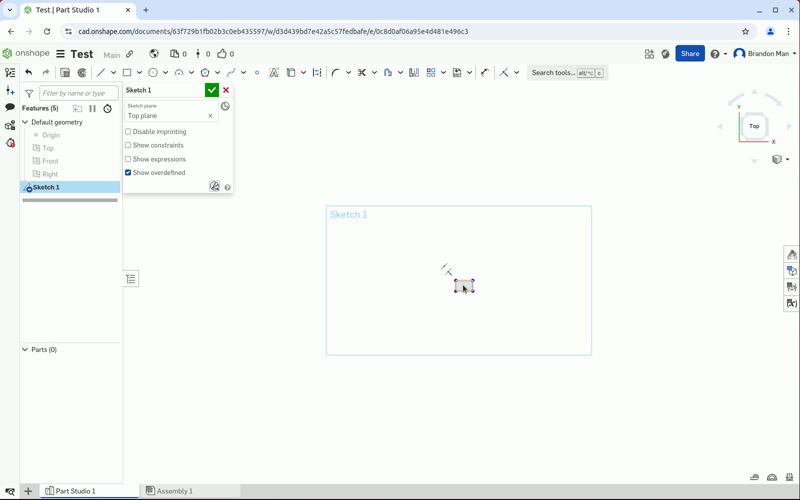
scroll(6)
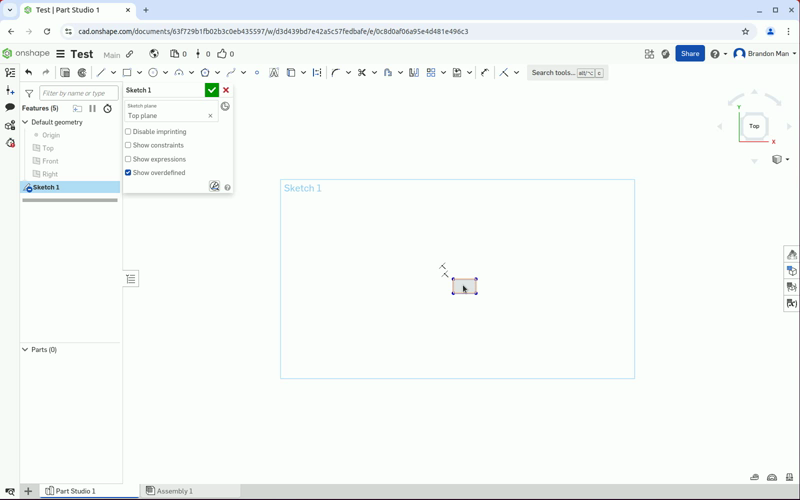
scroll(6)
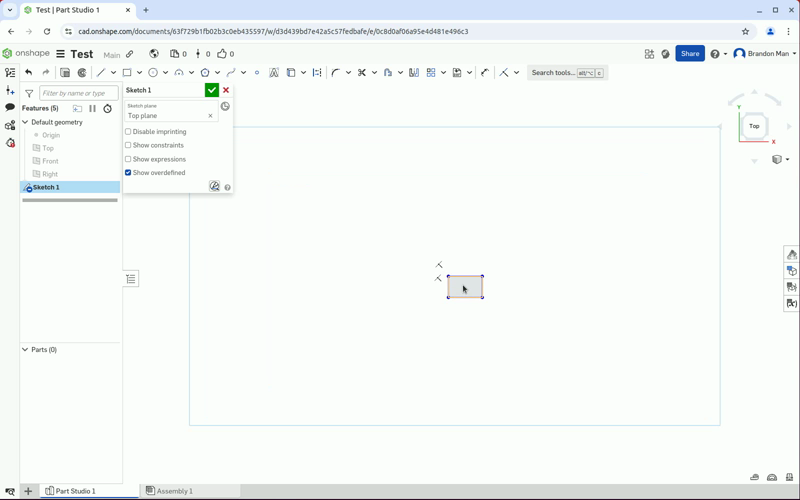
scroll(6)
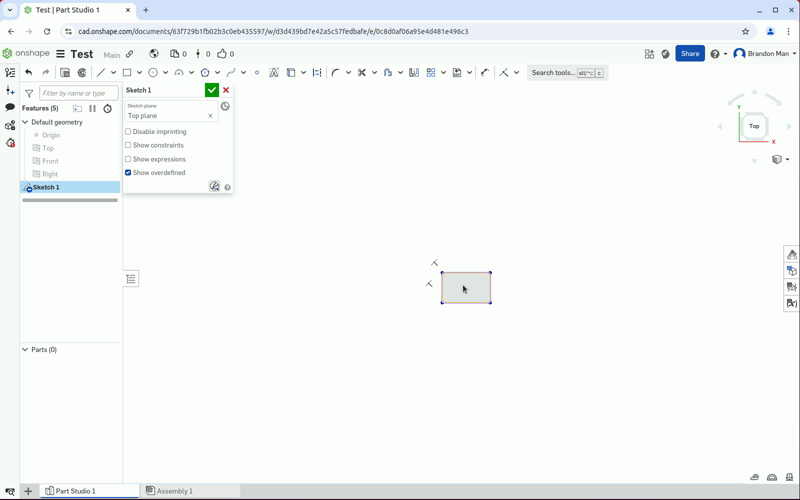
scroll(6)
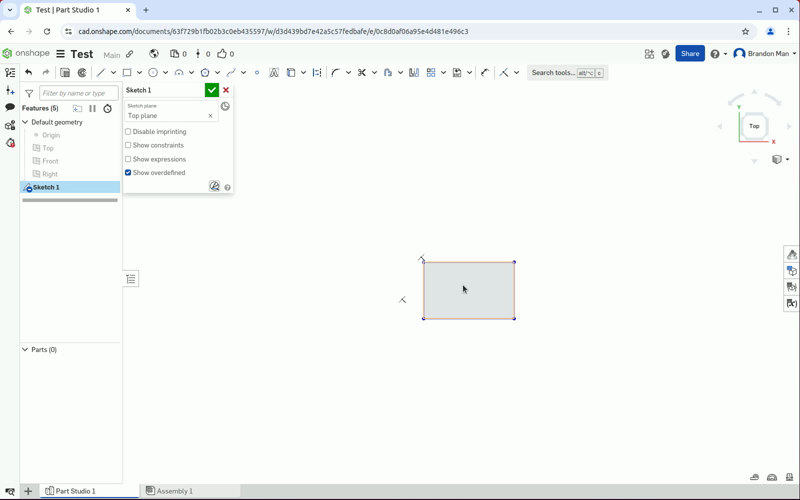
click(463, 284)
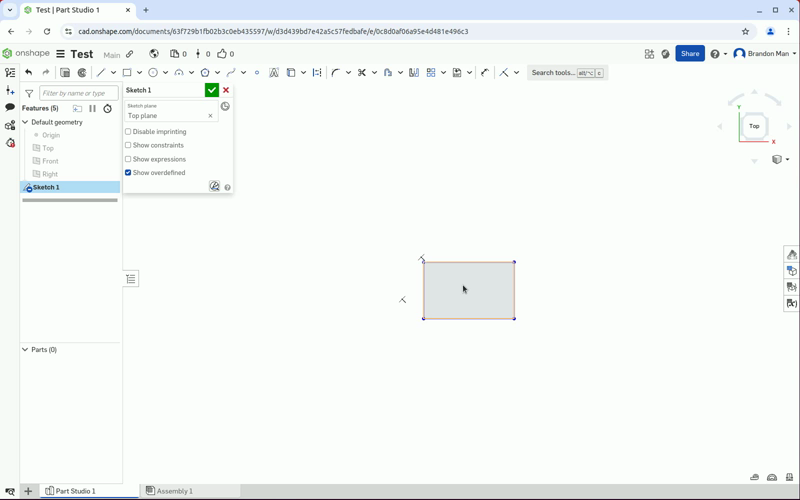
scroll(-6)
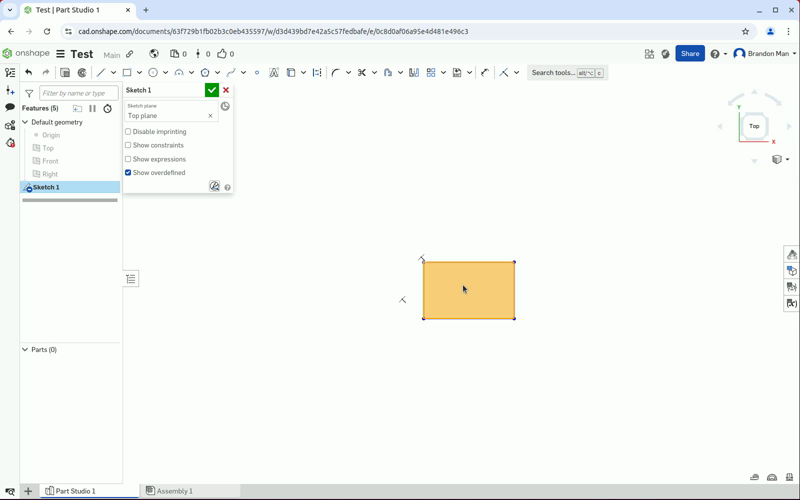
scroll(-6)
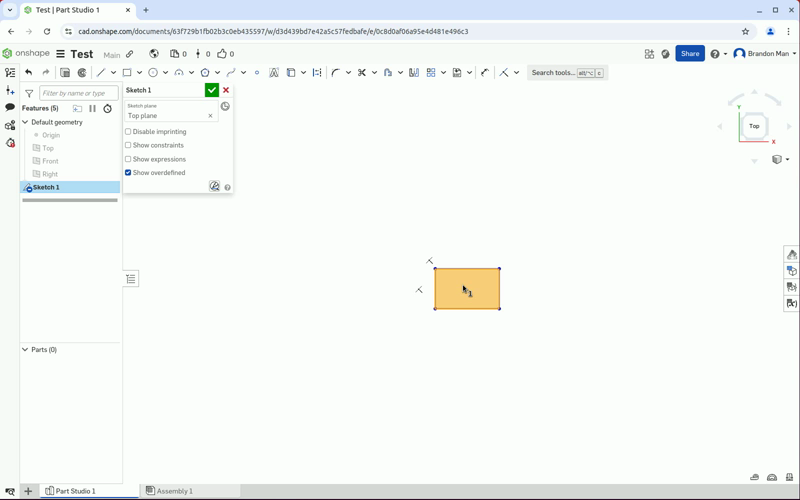
scroll(-6)
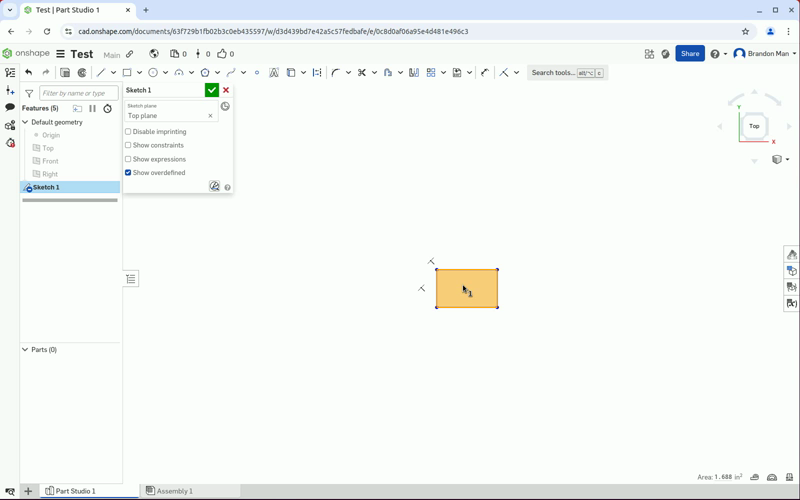
scroll(-6)
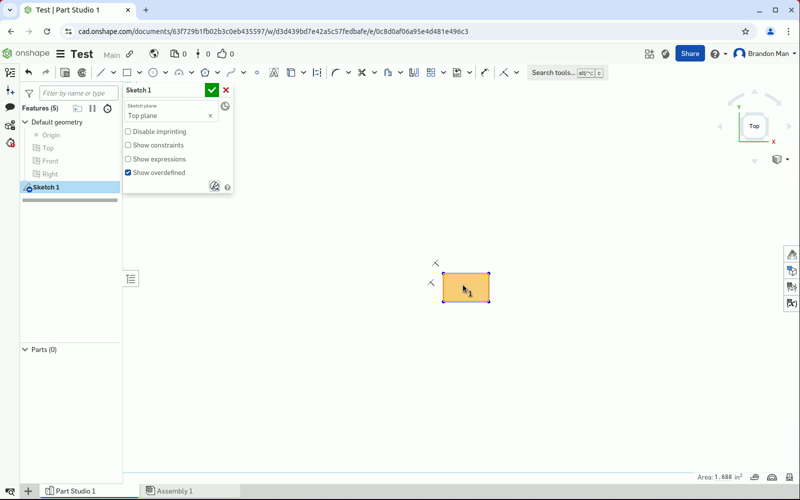
scroll(-6)
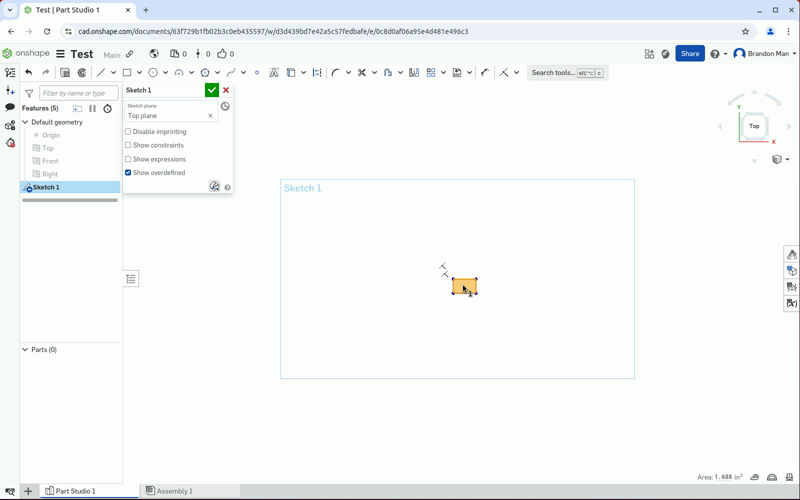
scroll(-6)
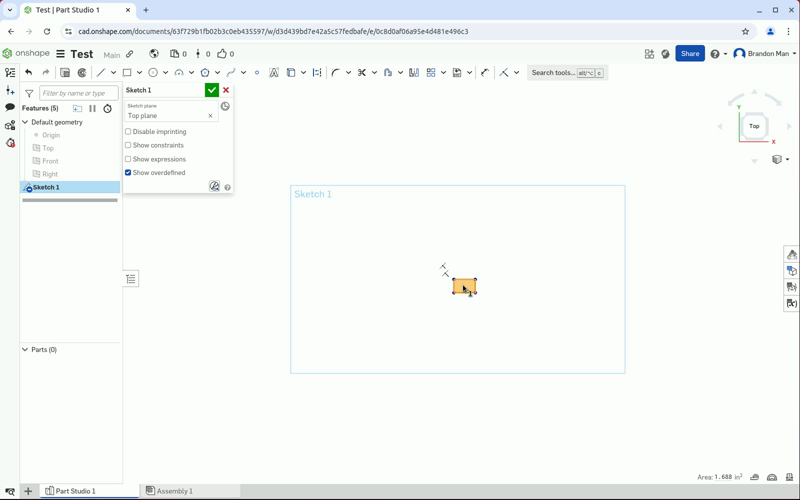
scroll(-6)
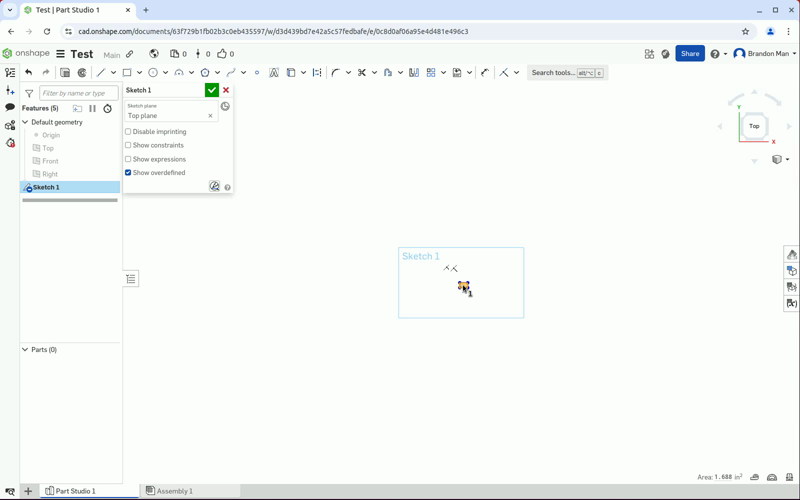
mouse_move(73, 352)
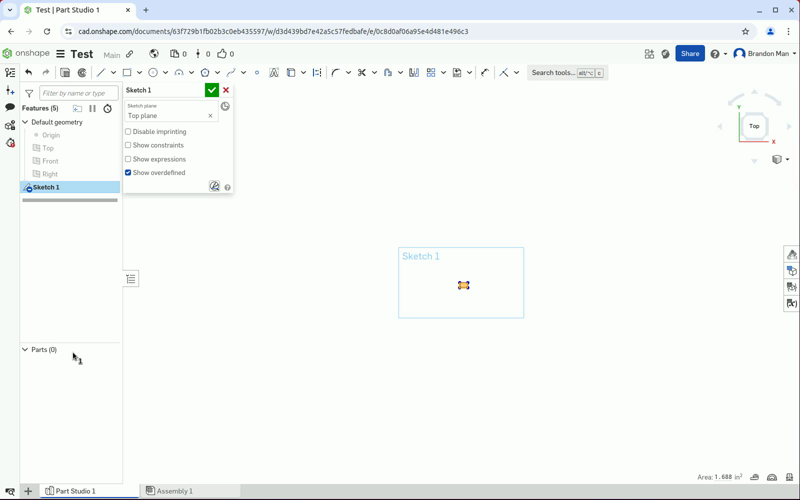
key(shift+y)
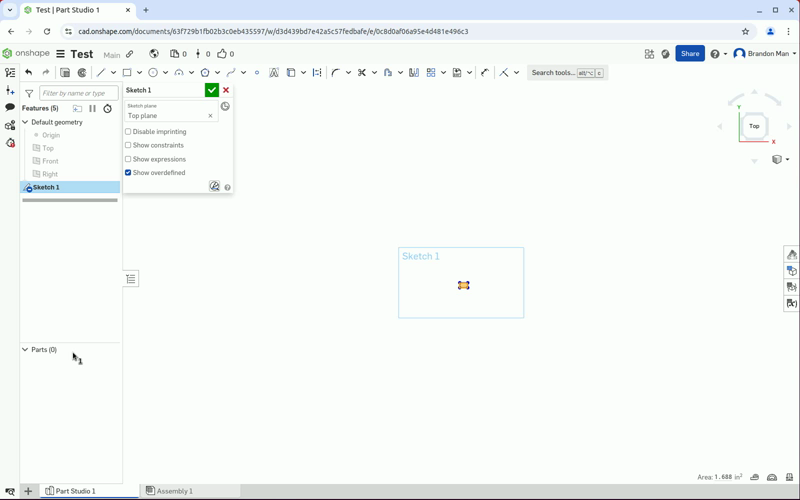
key(shift+e)
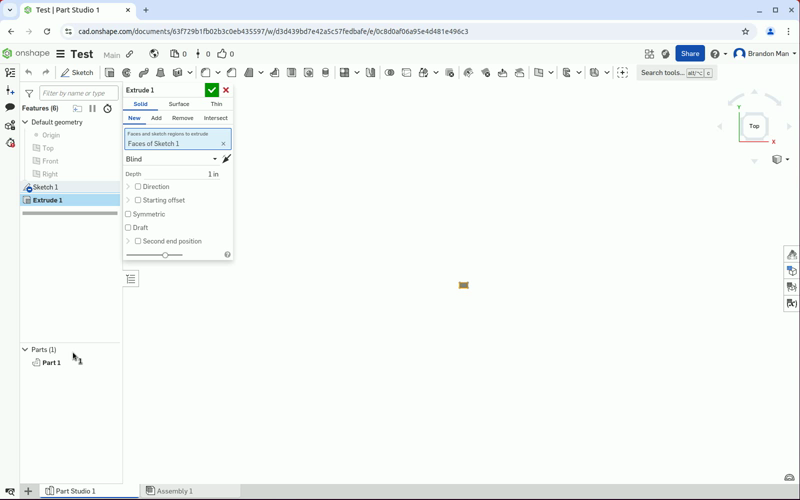
mouse_move(143, 106)
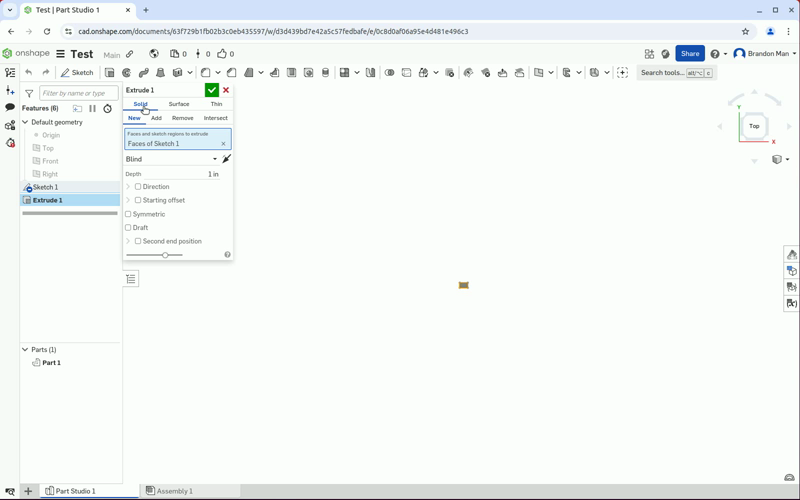
click(143, 106)
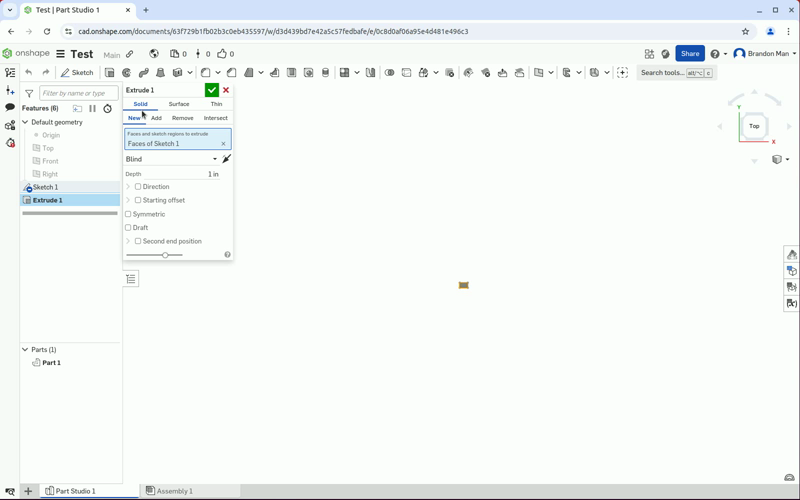
mouse_move(137, 120)
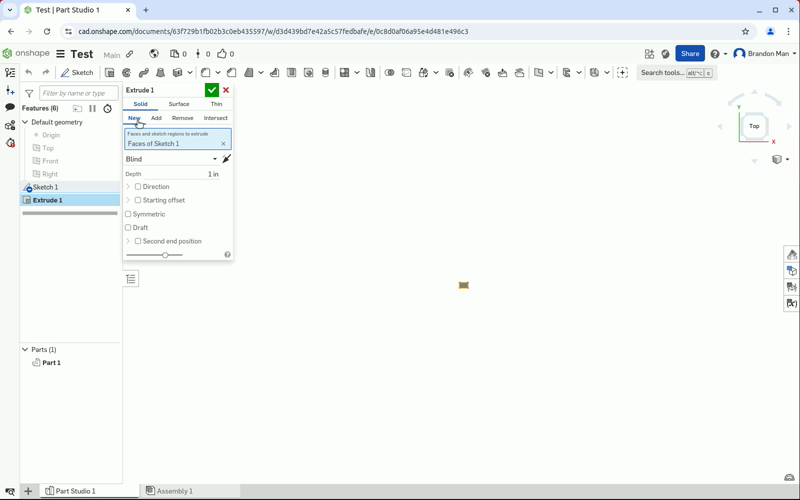
click(137, 120)
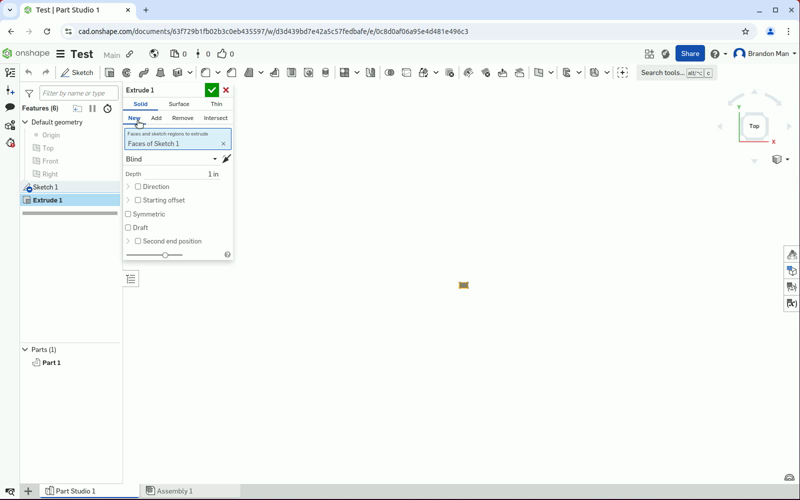
key(tab, 4)
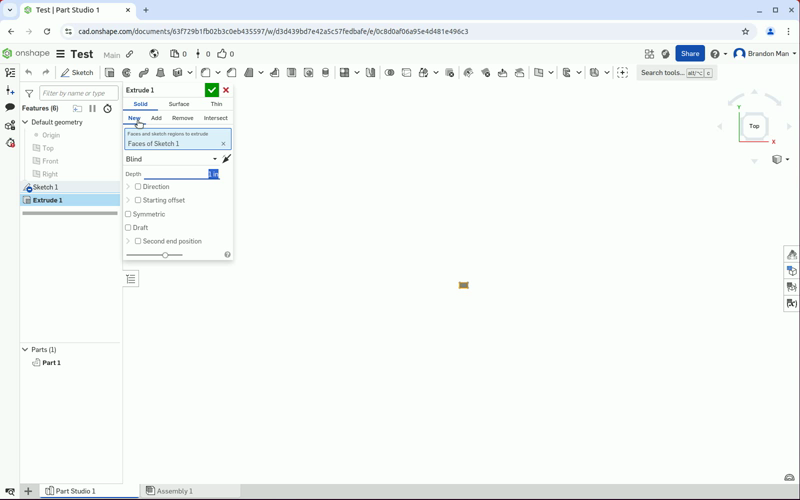
text(23.108)
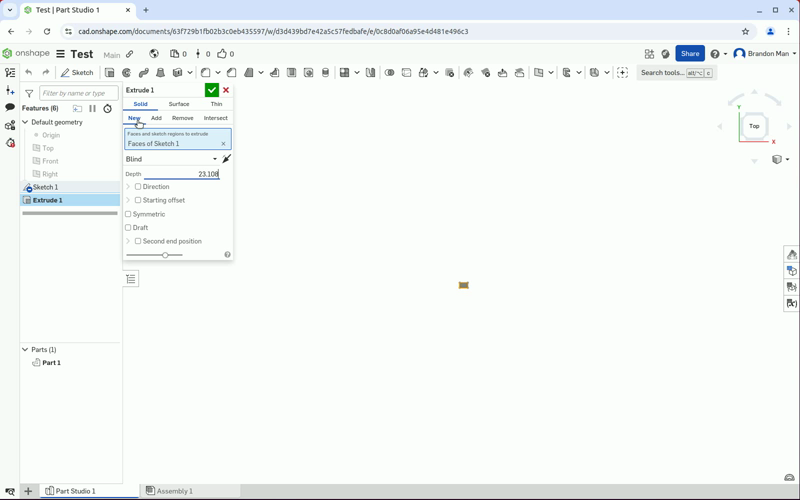
key(enter)
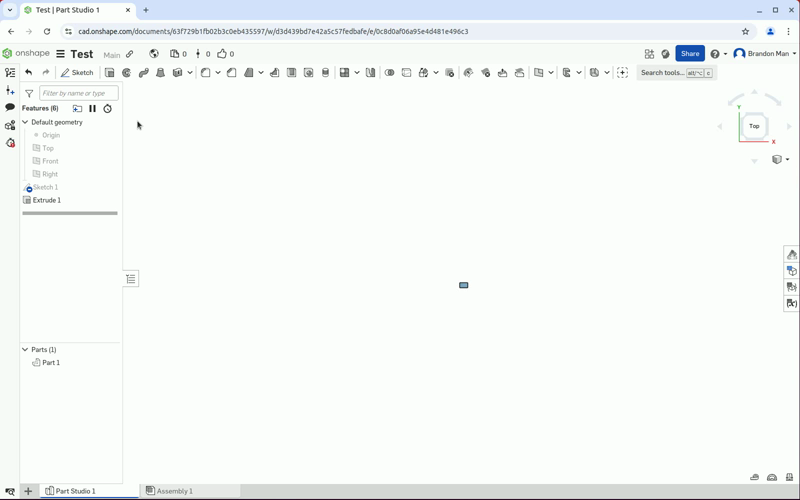
key(shift+h)
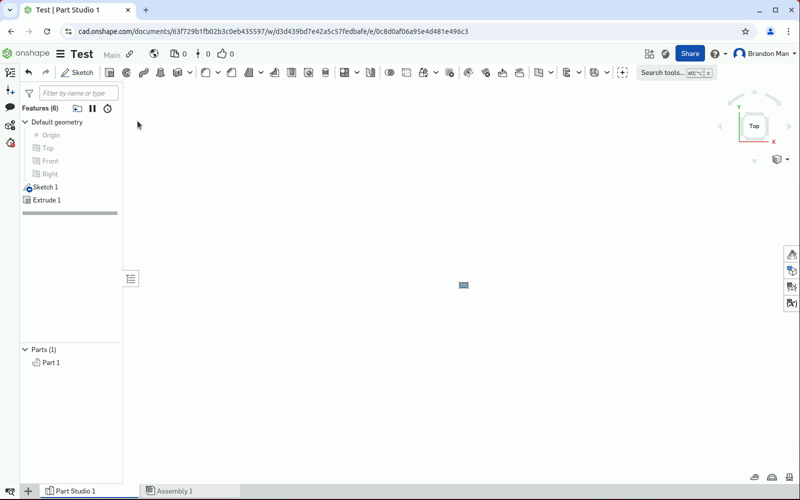
key(shift+h)
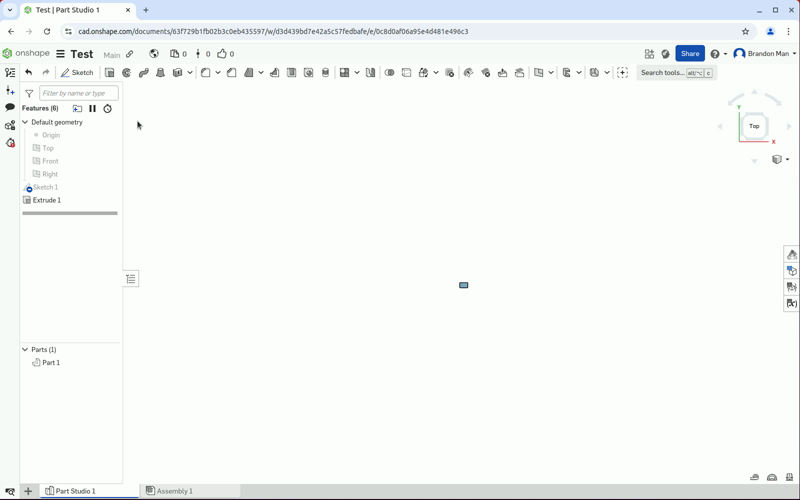
mouse_move(73, 189)
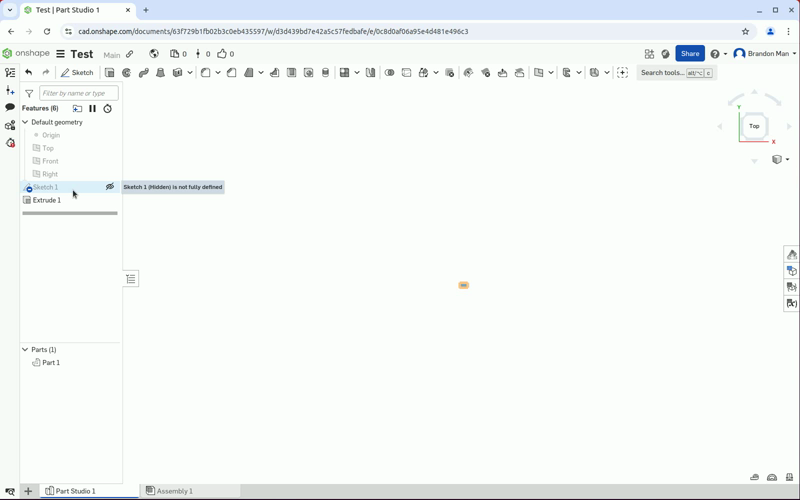
click(73, 189)
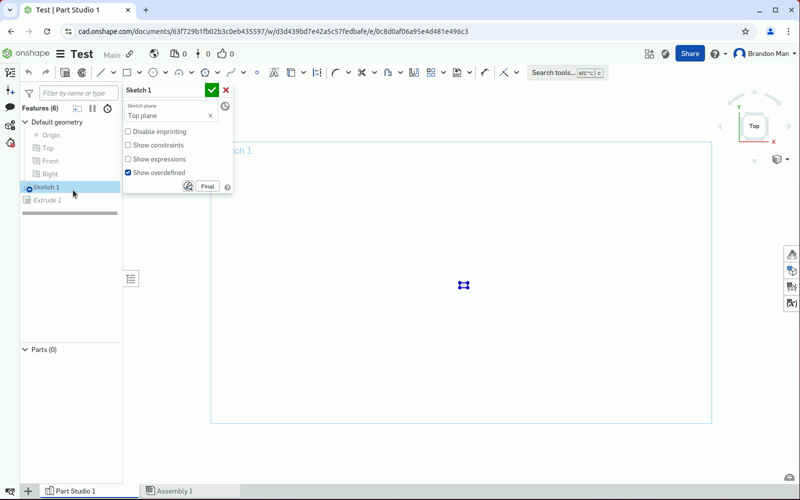
mouse_move(229, 92)
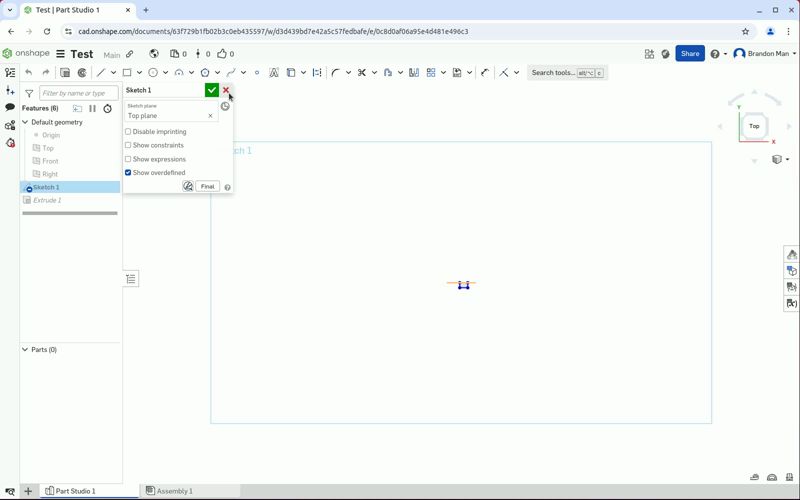
click(229, 92)
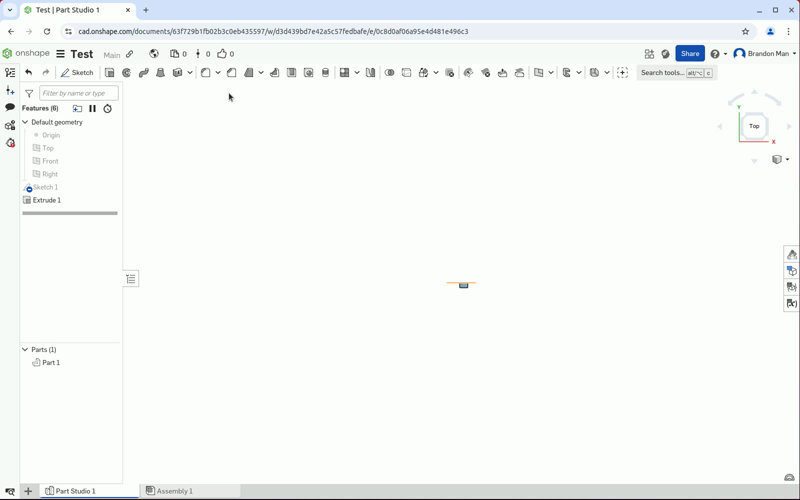
mouse_move(73, 352)
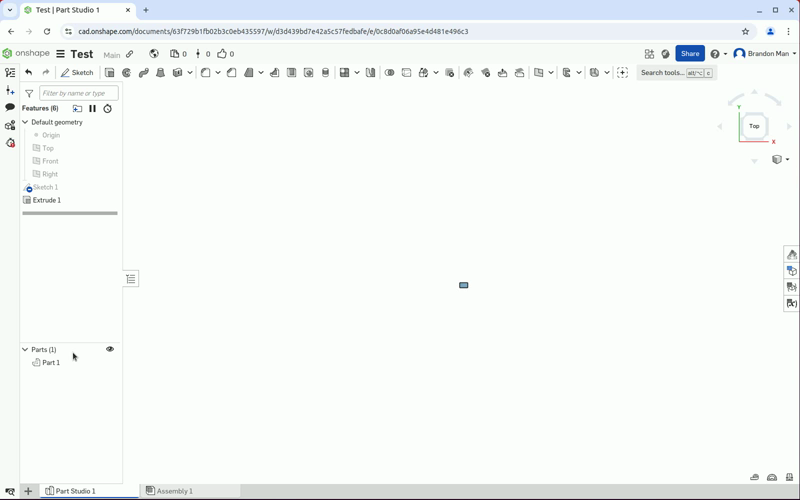
key(y)
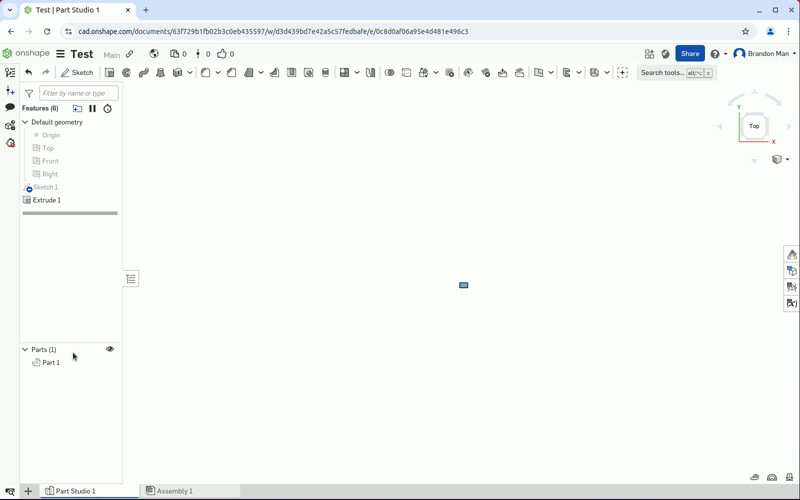
key(shift+p)
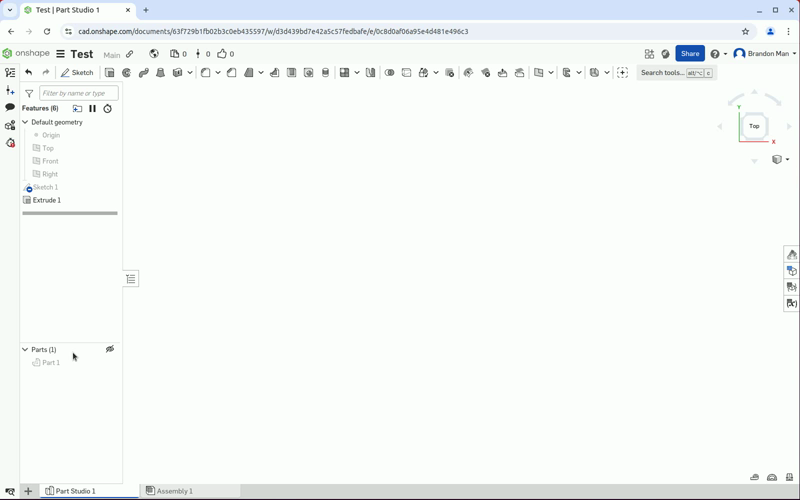
key(space)
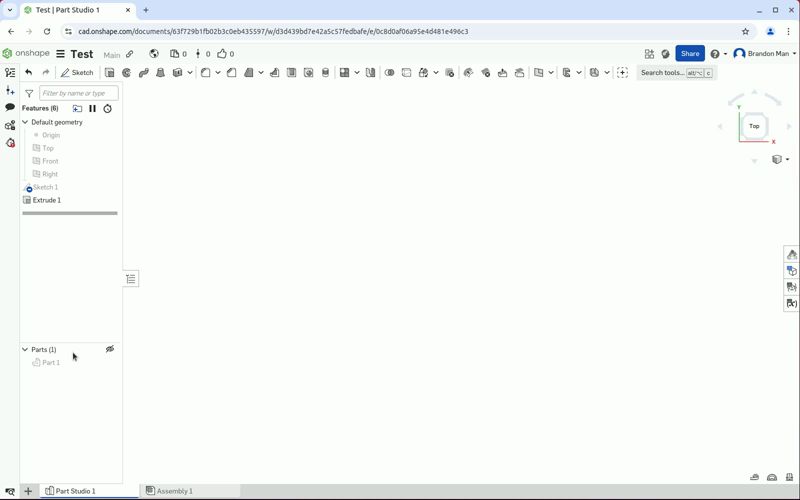
key_down(shift)
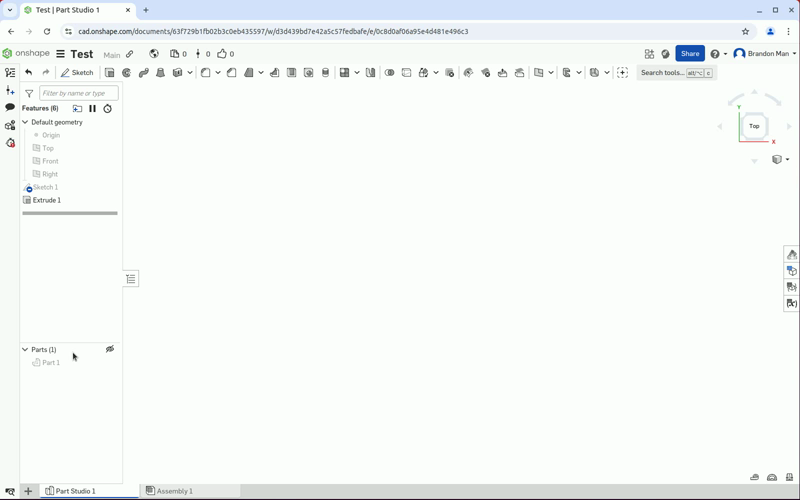
key(up)
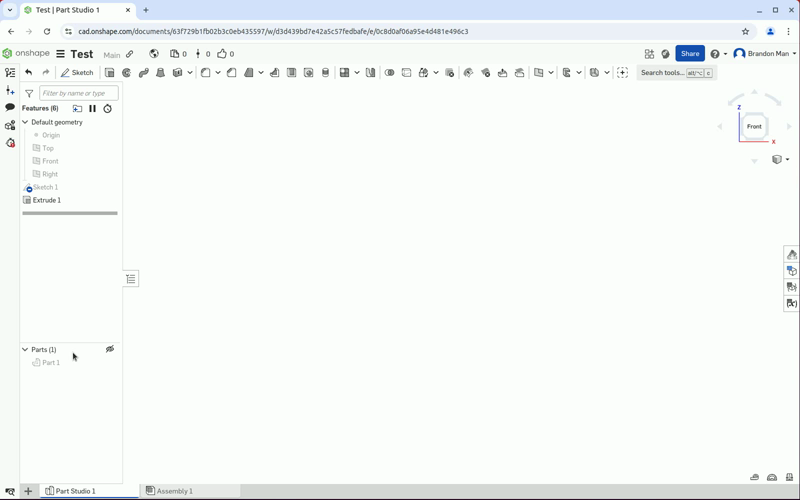
key_up(shift)
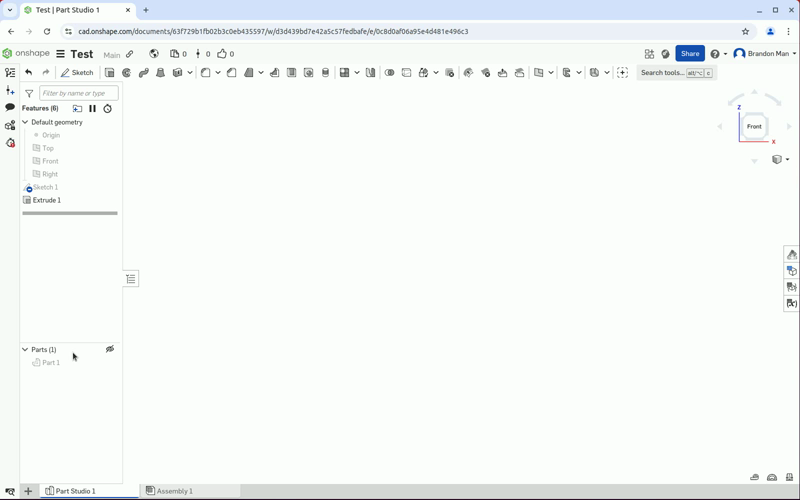
mouse_move(73, 352)
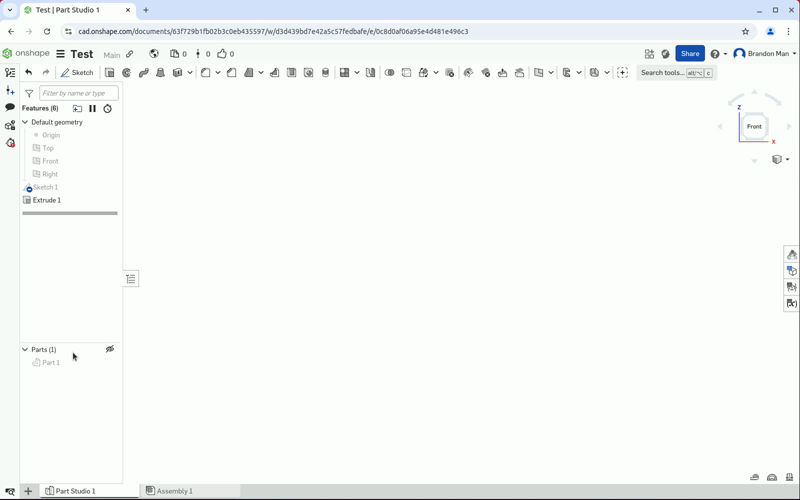
key(shift+y)
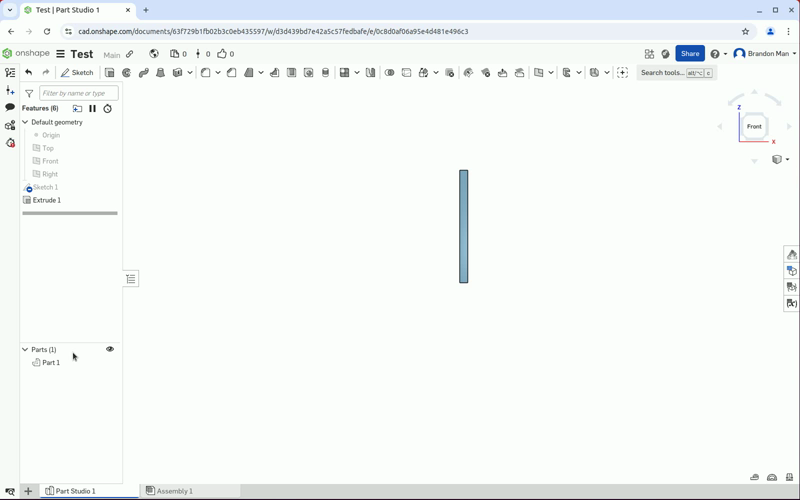
mouse_move(541, 75)
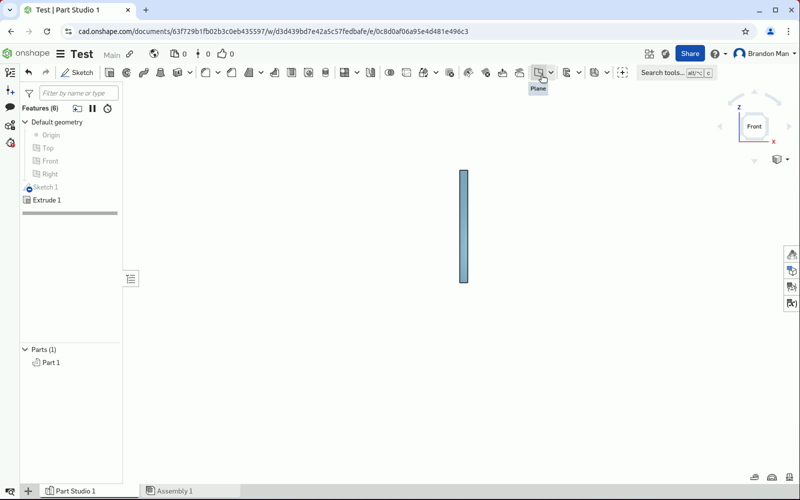
click(541, 75)
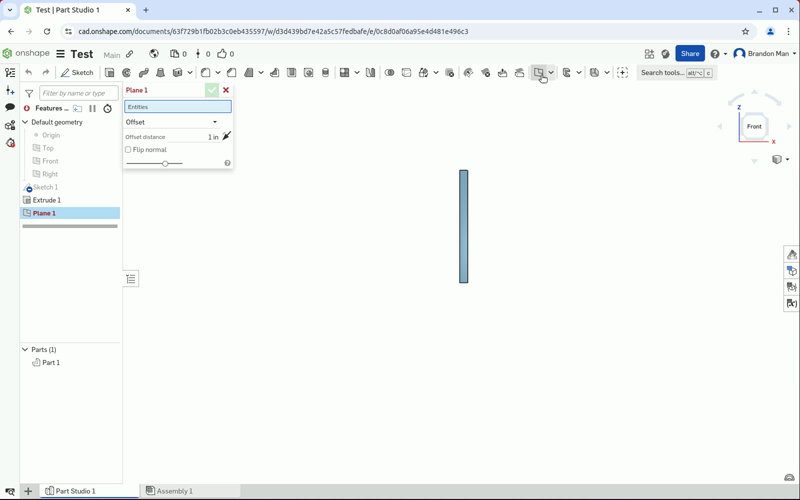
mouse_move(73, 163)
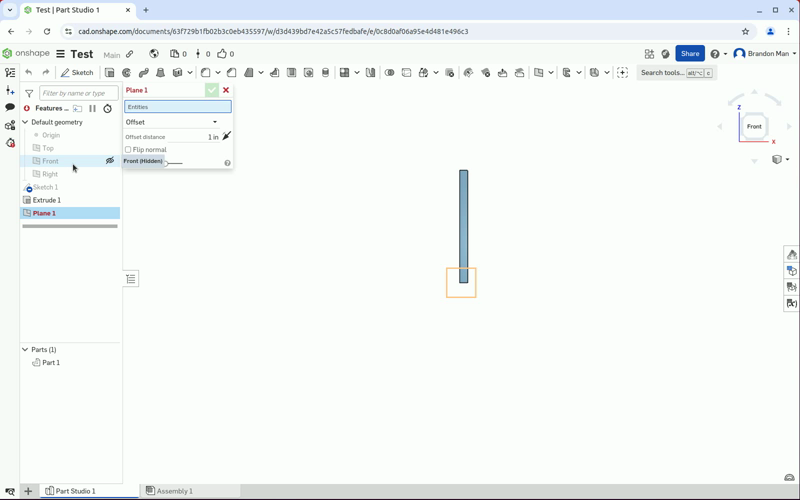
click(73, 163)
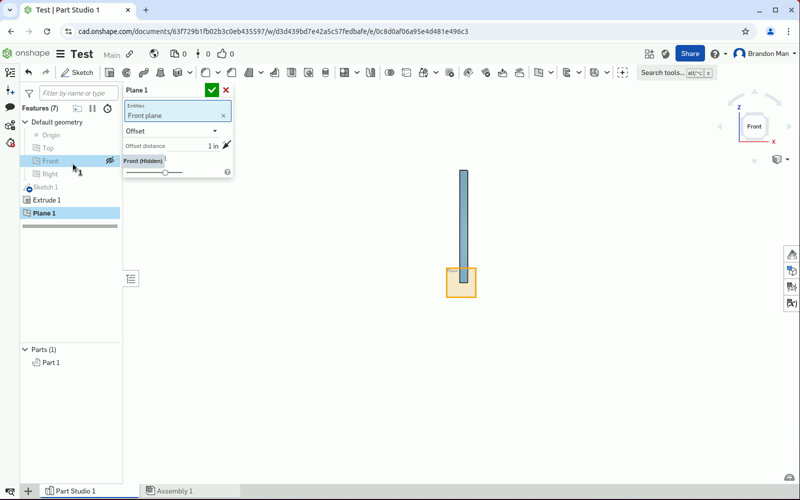
key(tab, 2)
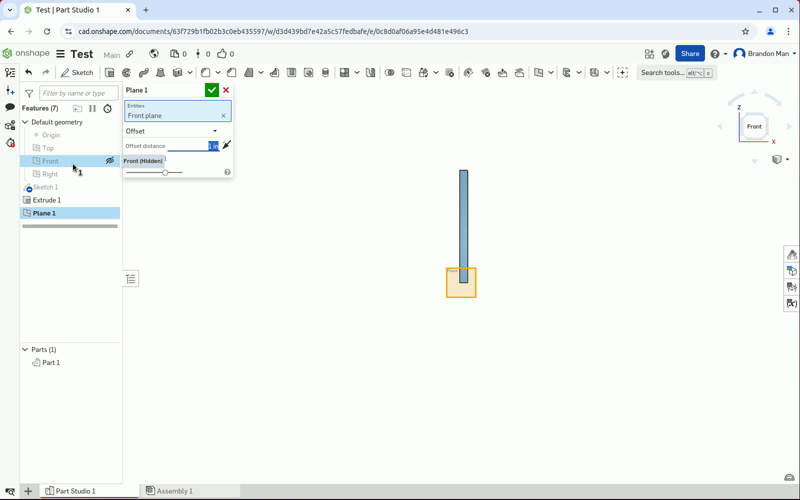
text(0.955)
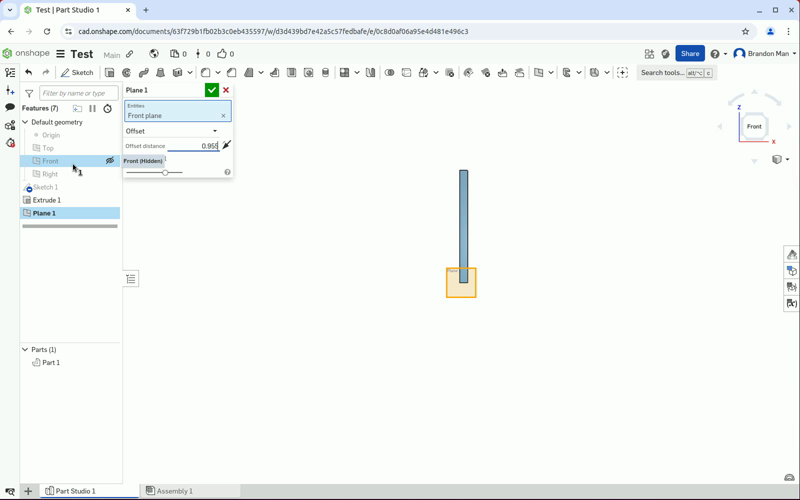
key(enter, 2)
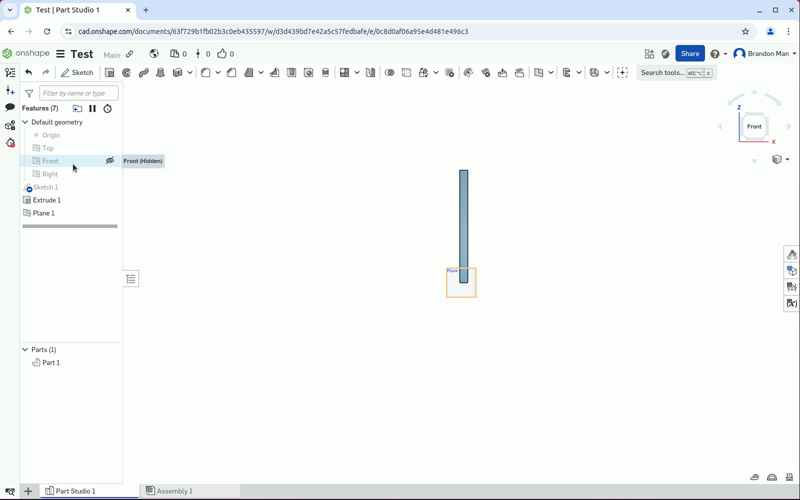
key(shift+s)
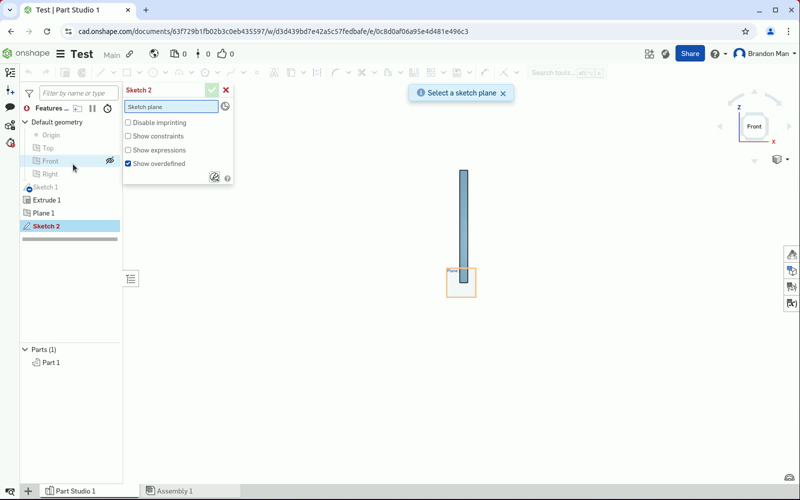
mouse_move(73, 215)
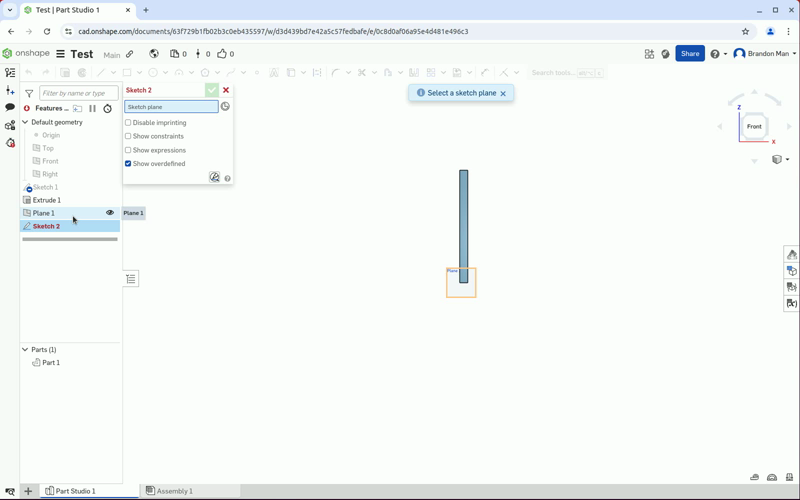
click(73, 215)
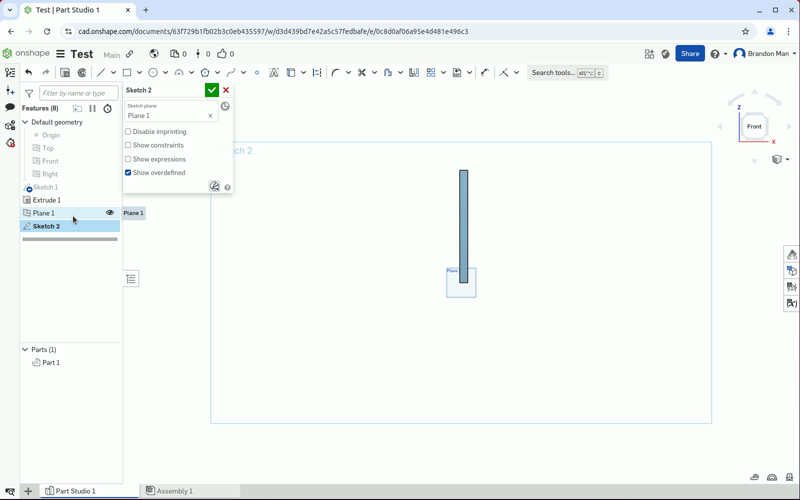
mouse_move(73, 352)
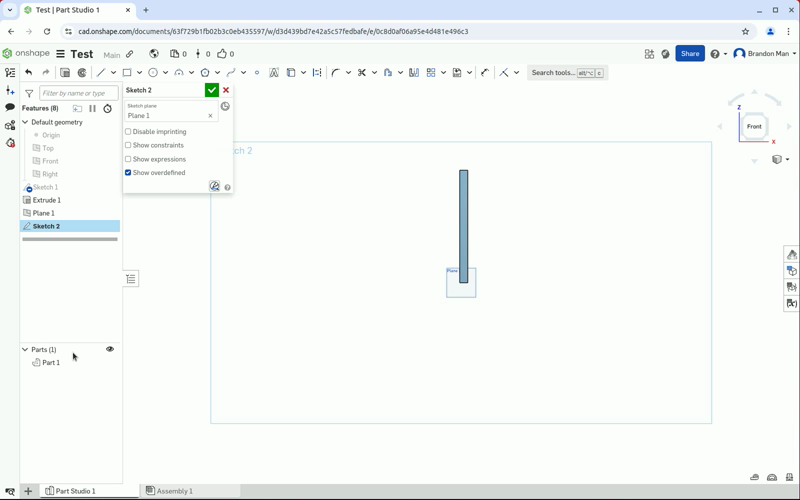
key(y)
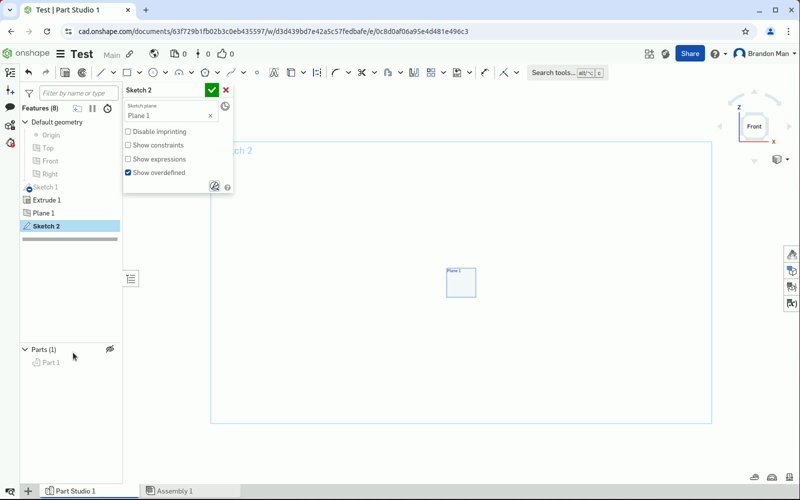
key(c)
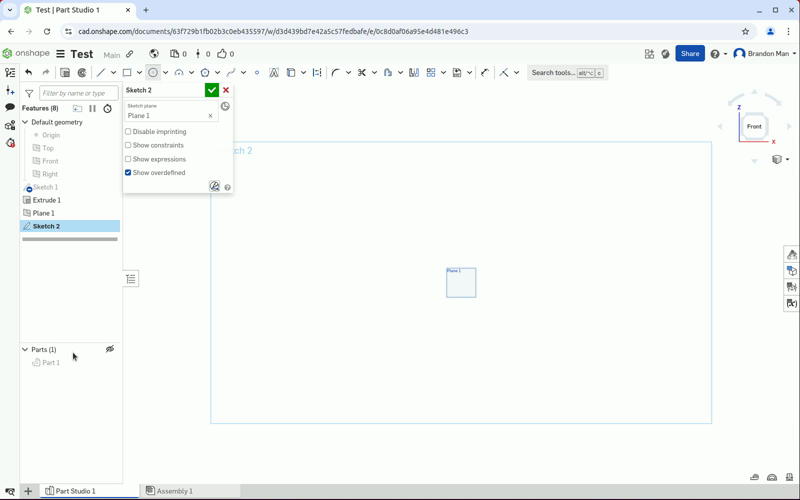
key_down(shift)
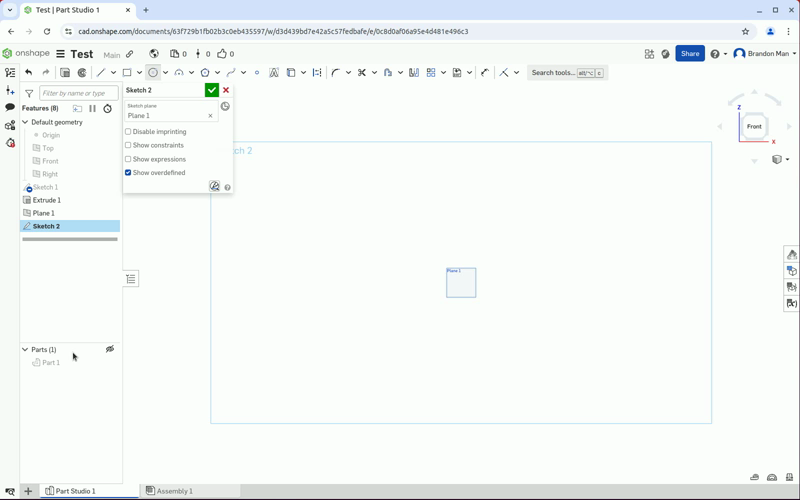
mouse_move(463, 276)
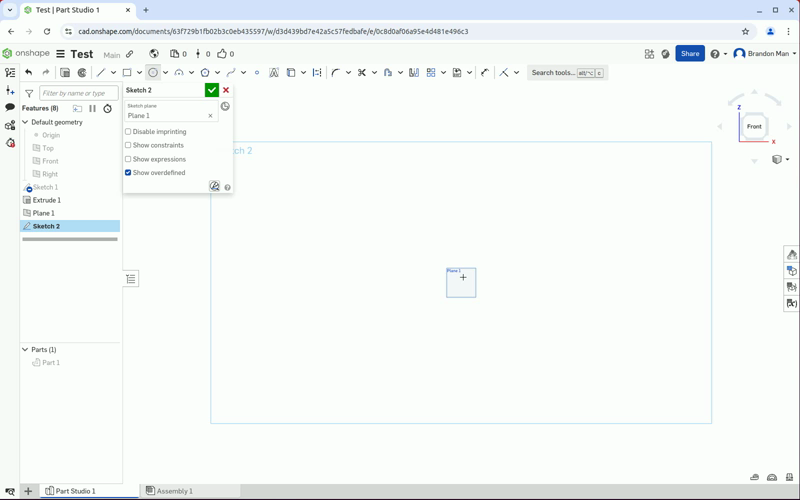
click(463, 276)
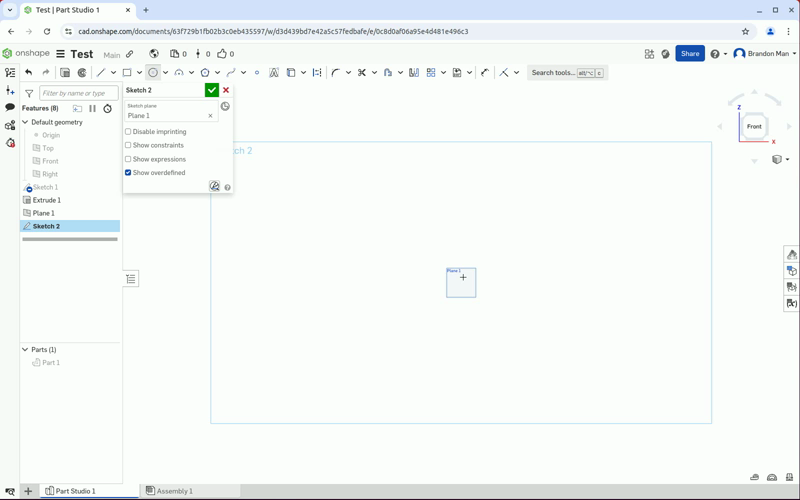
key_up(shift)
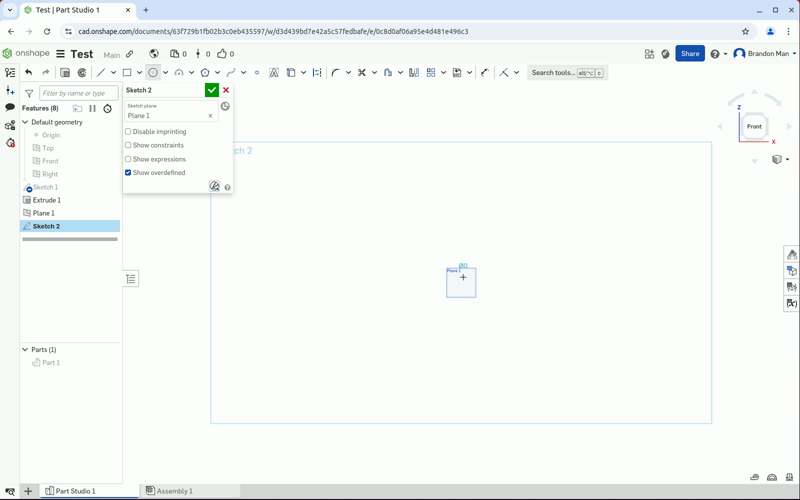
mouse_move(465, 276)
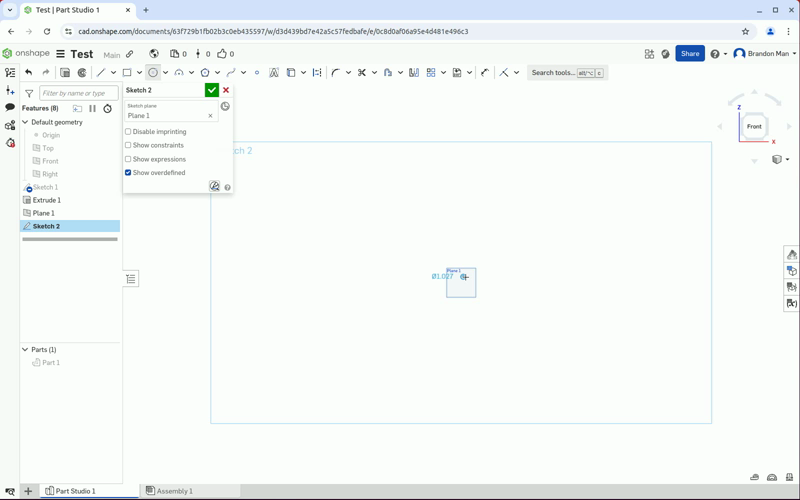
scroll(6)
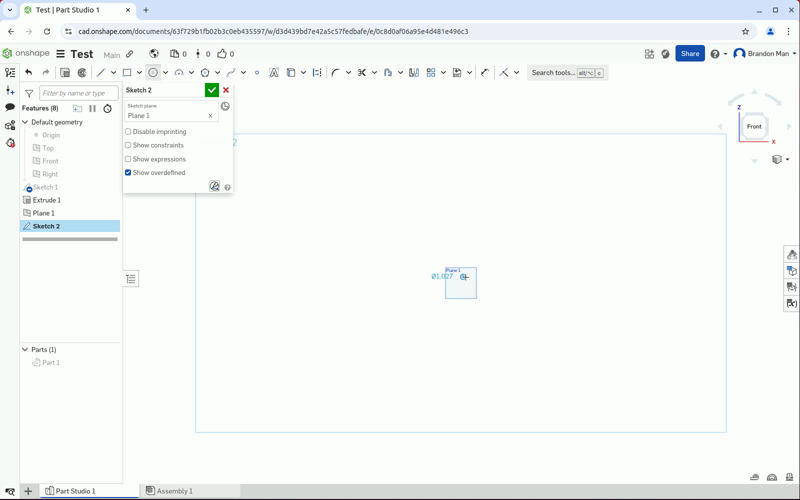
scroll(6)
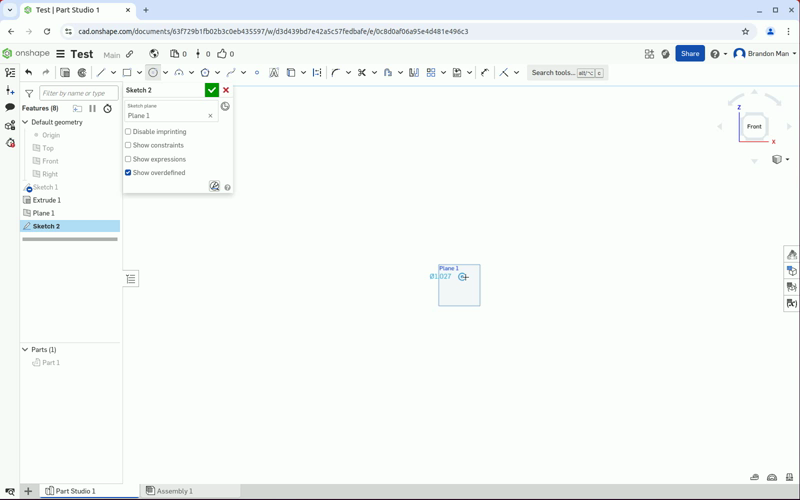
scroll(6)
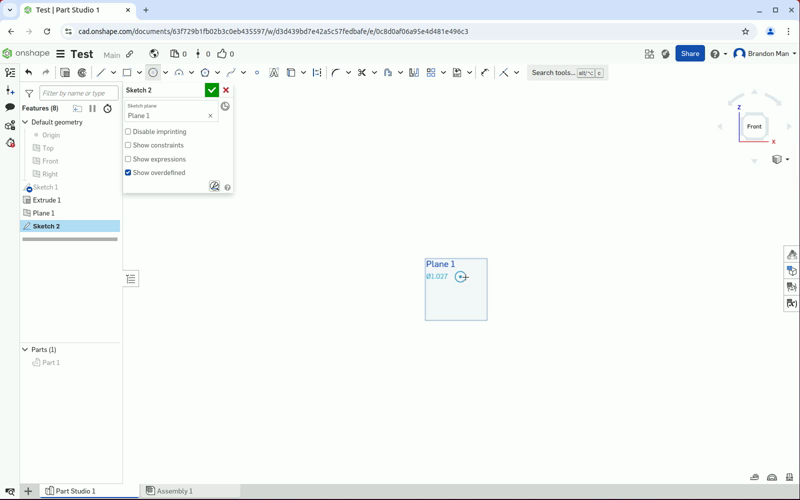
scroll(6)
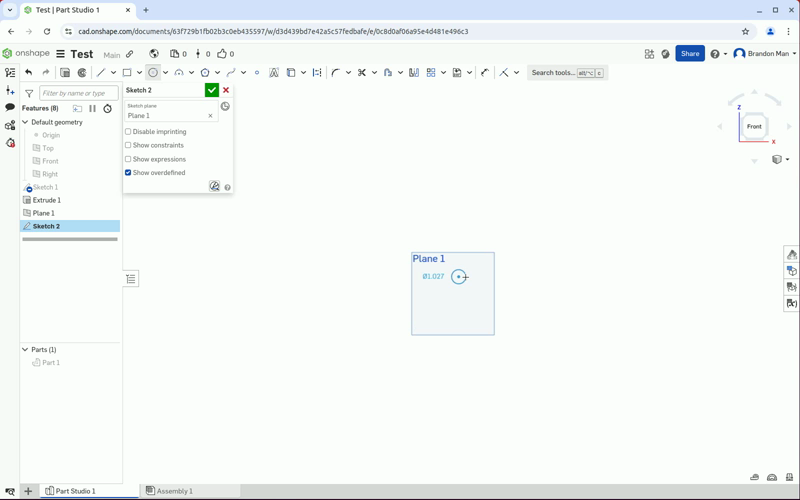
scroll(6)
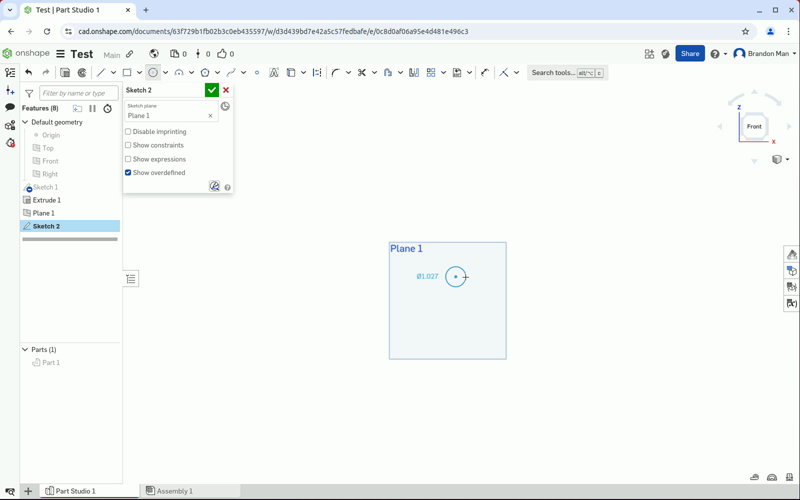
scroll(6)
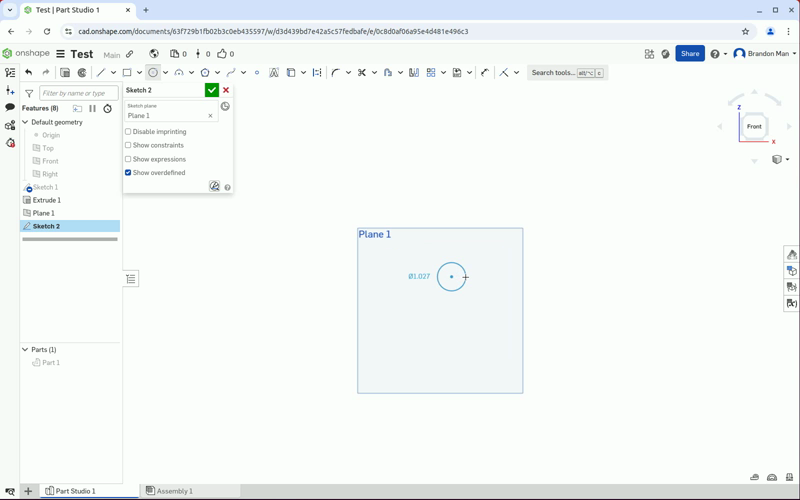
scroll(6)
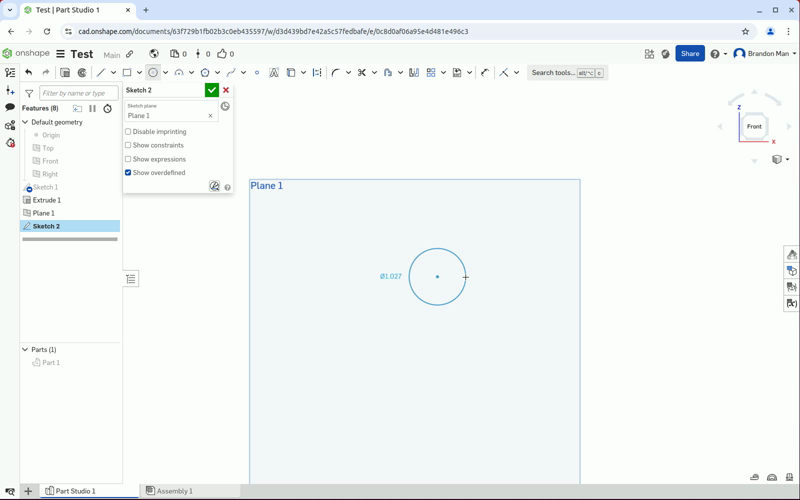
click(465, 276)
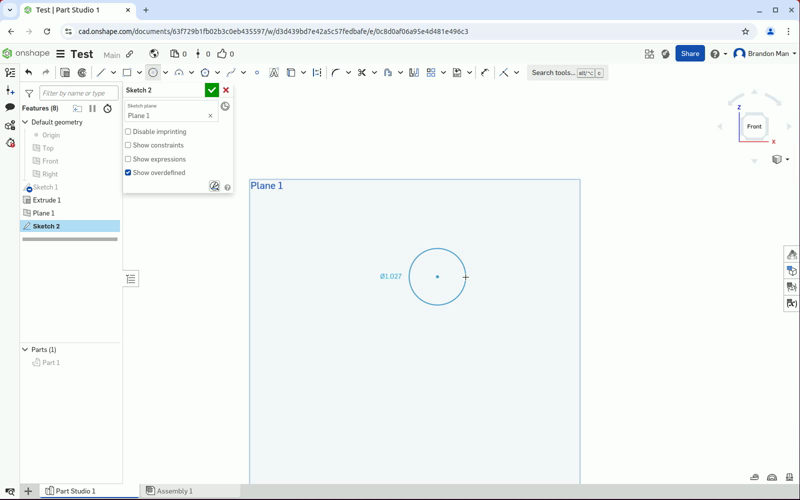
scroll(-6)
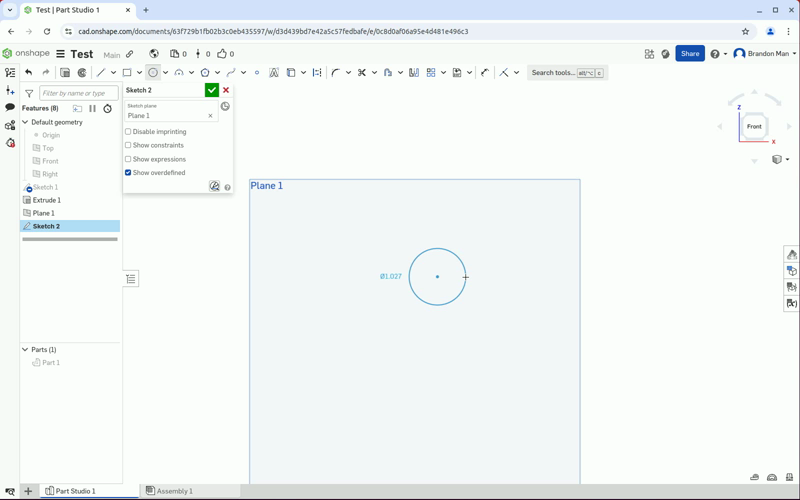
scroll(-6)
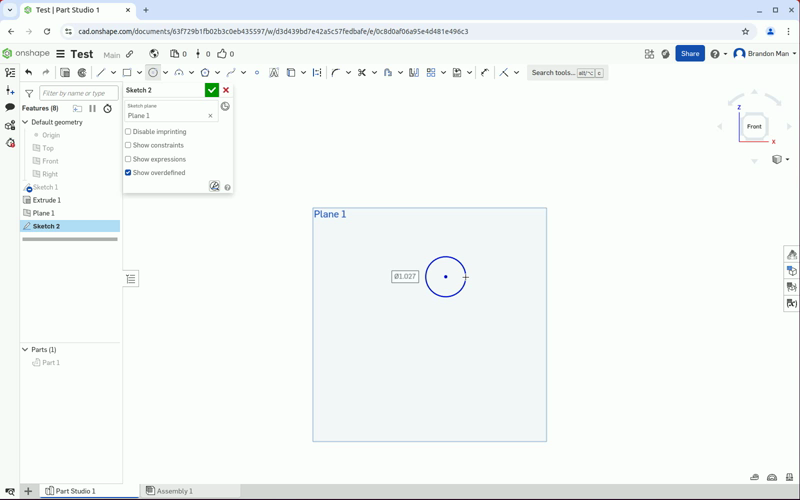
scroll(-6)
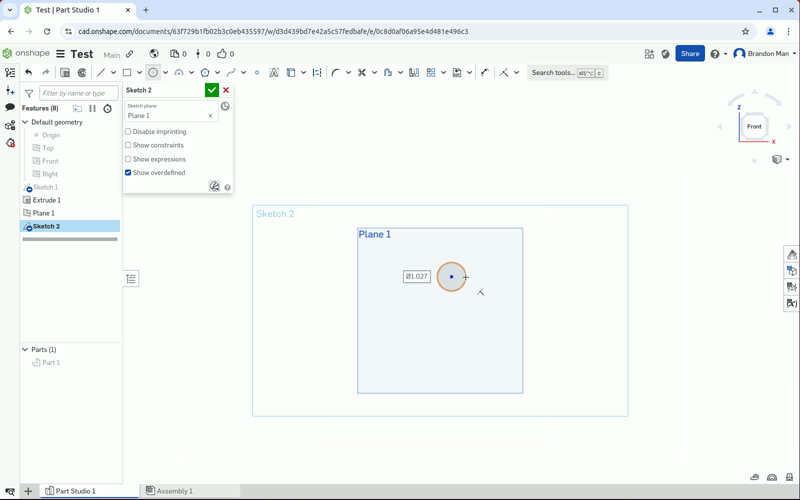
scroll(-6)
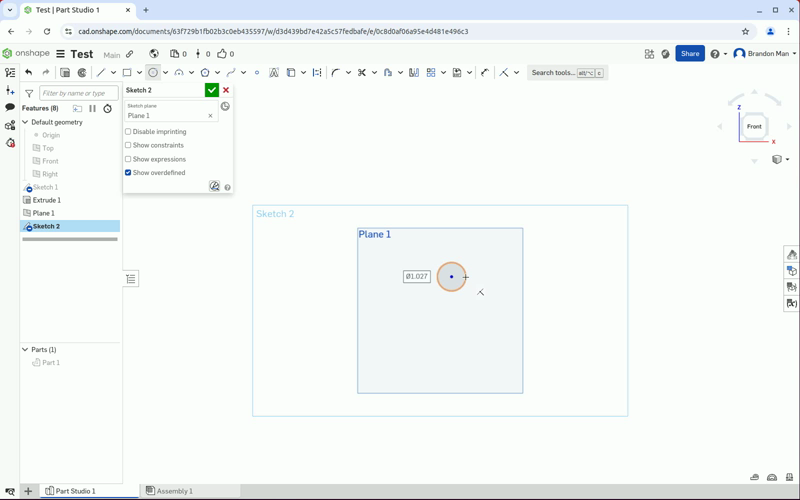
scroll(-6)
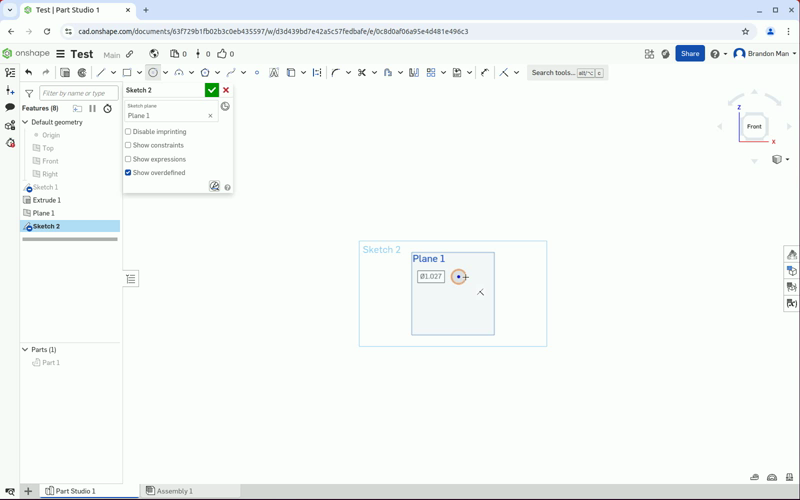
scroll(-6)
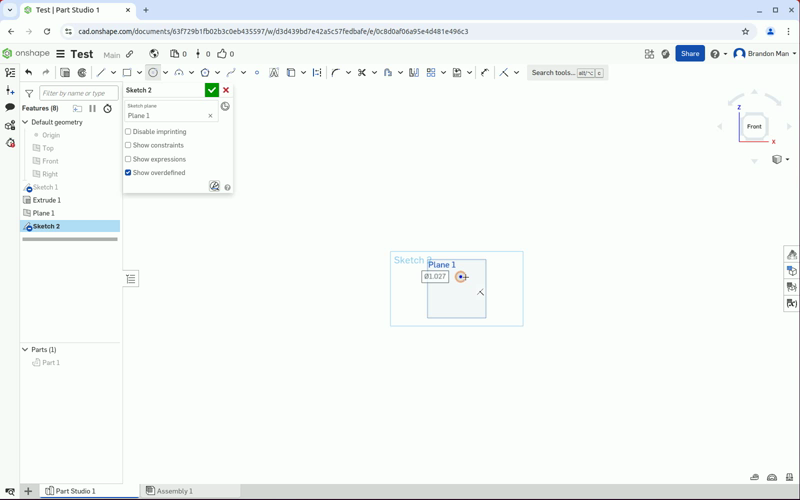
scroll(-6)
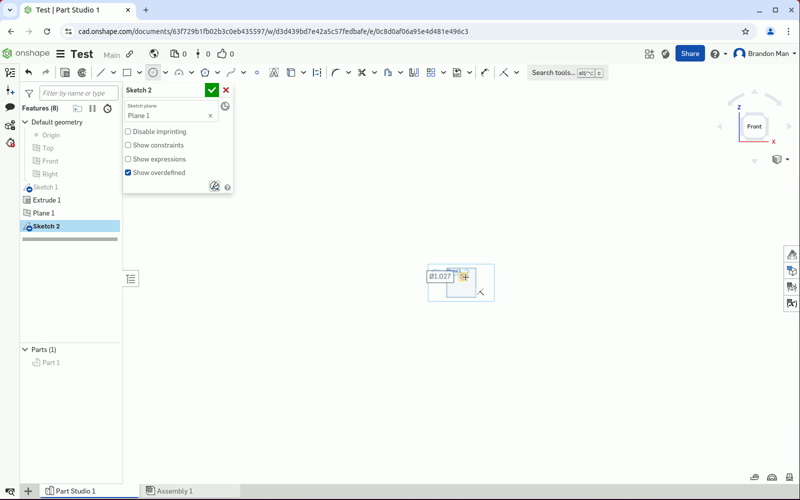
key(esc)
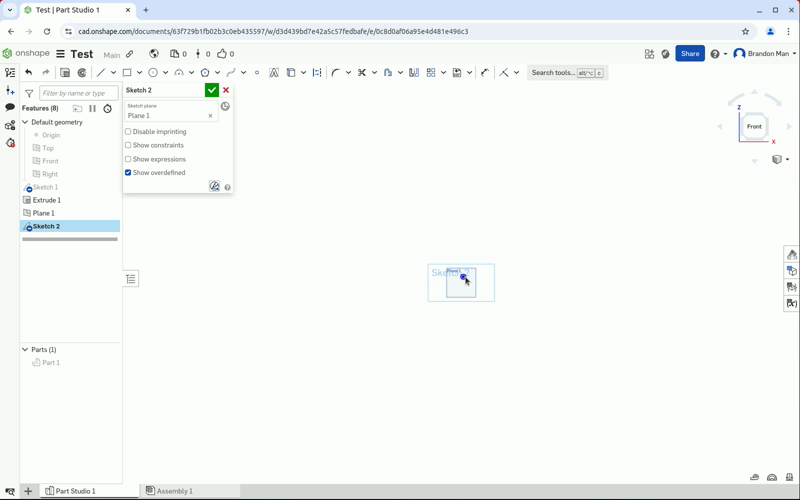
mouse_move(462, 277)
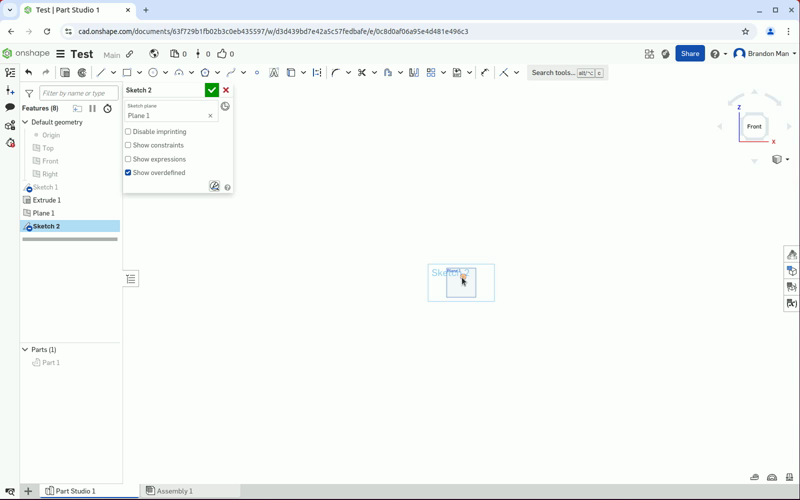
scroll(6)
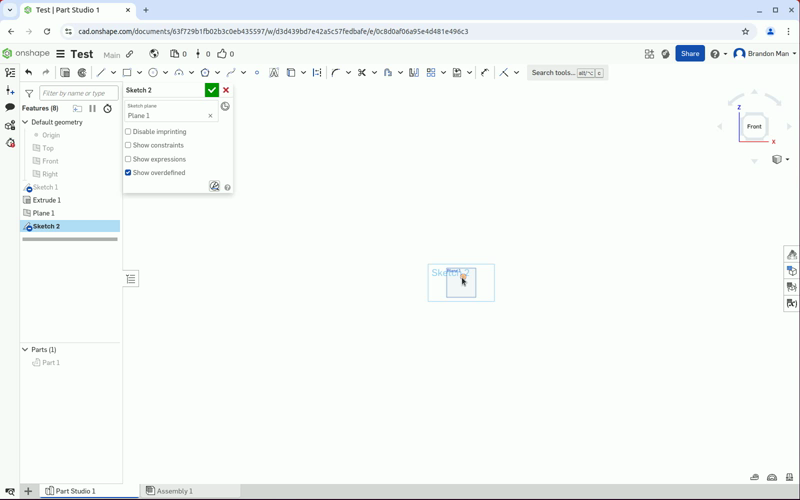
scroll(6)
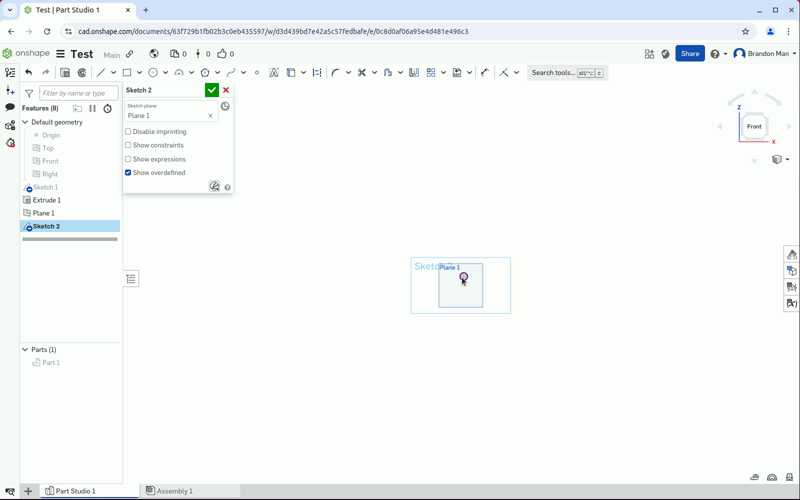
scroll(6)
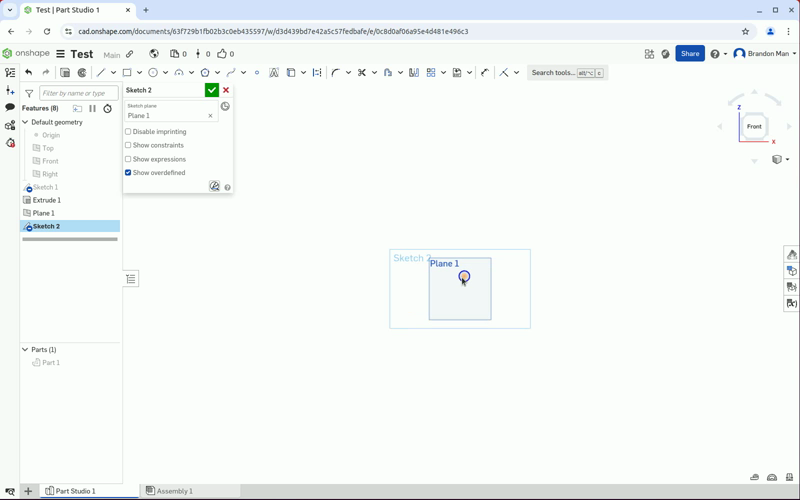
scroll(6)
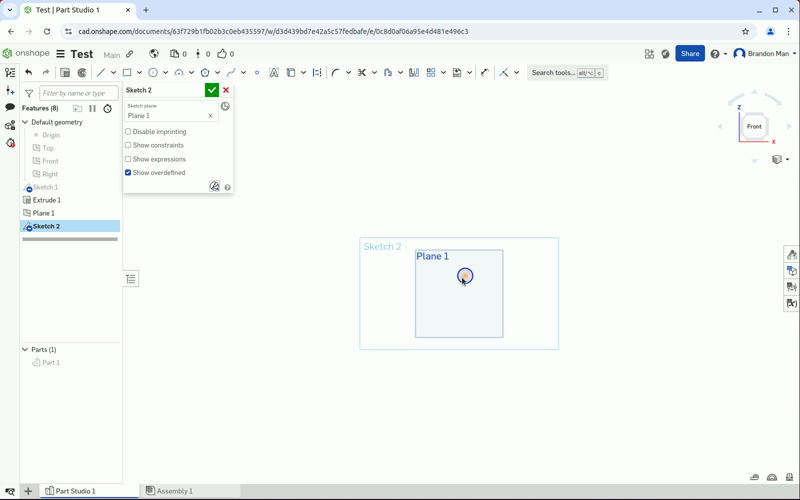
scroll(6)
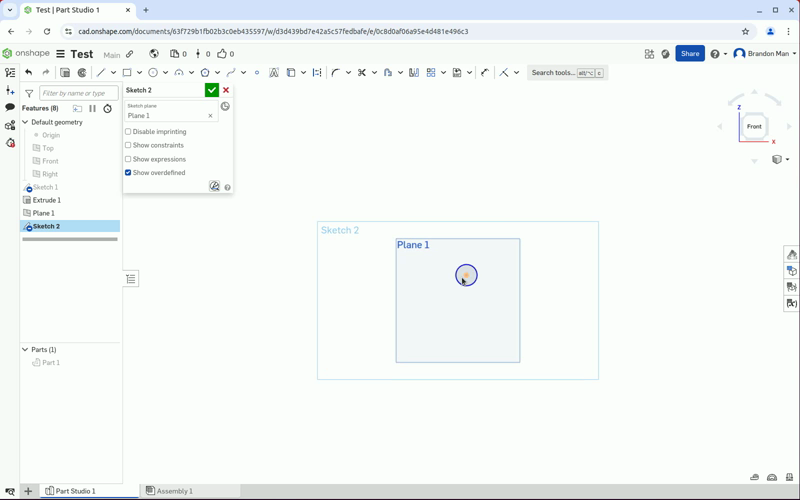
scroll(6)
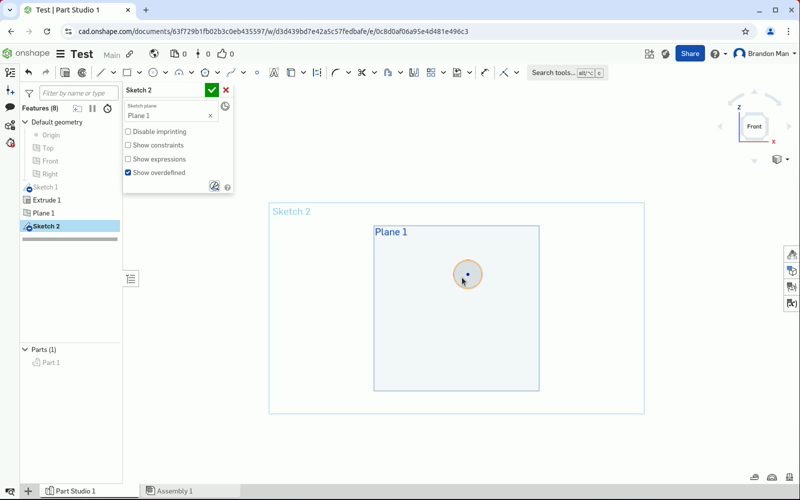
scroll(6)
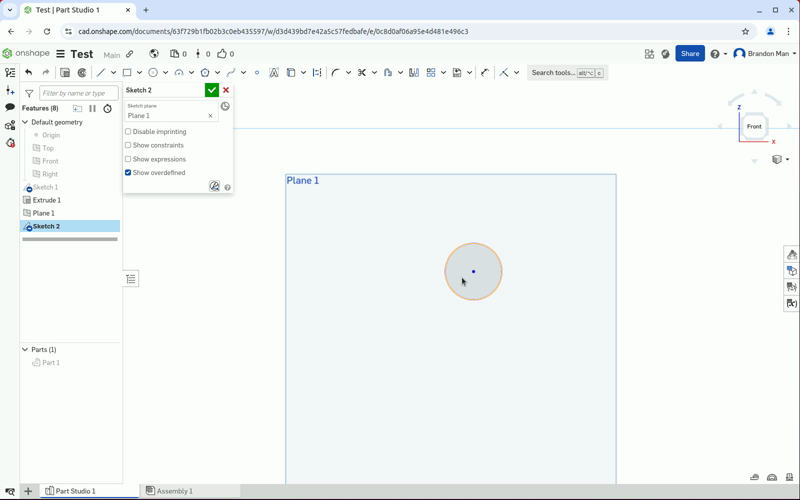
click(462, 277)
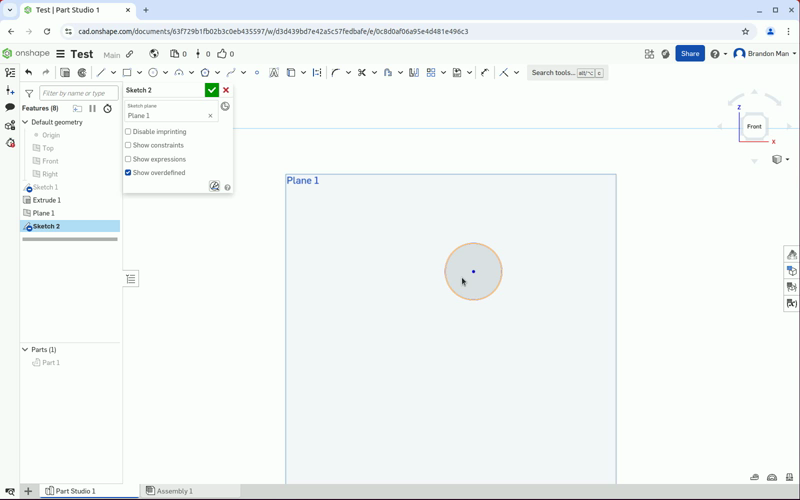
scroll(-6)
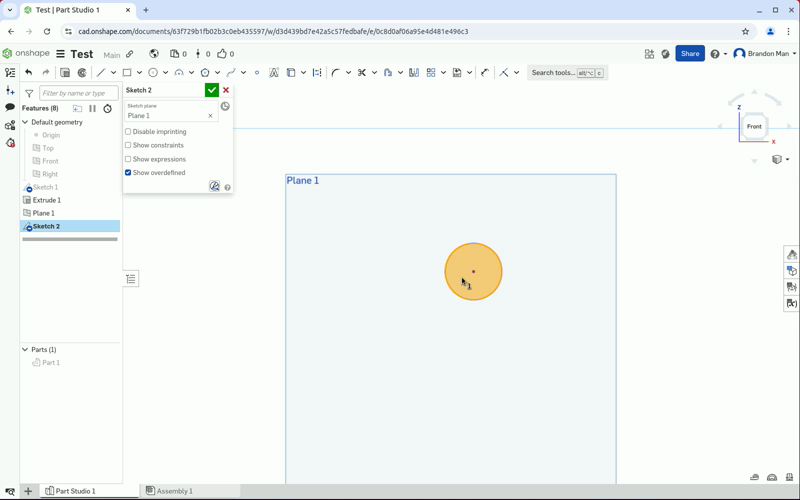
scroll(-6)
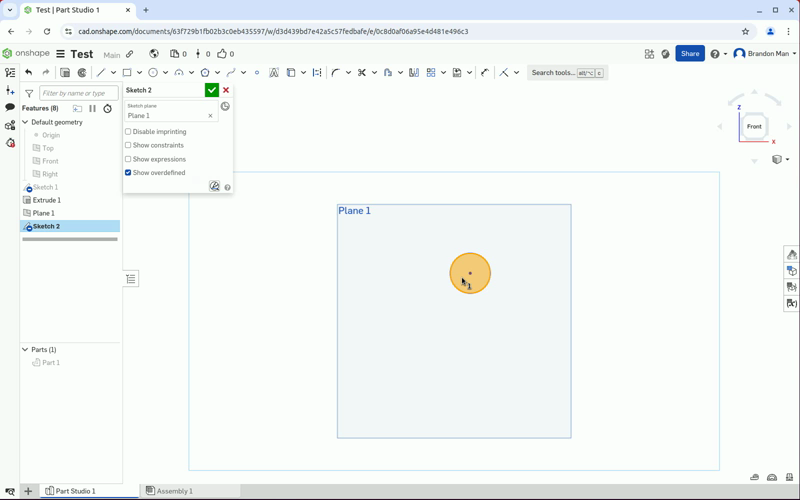
scroll(-6)
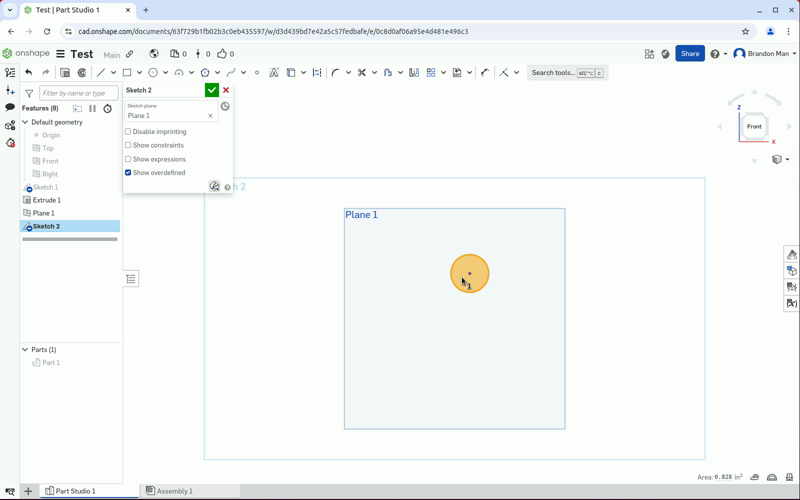
scroll(-6)
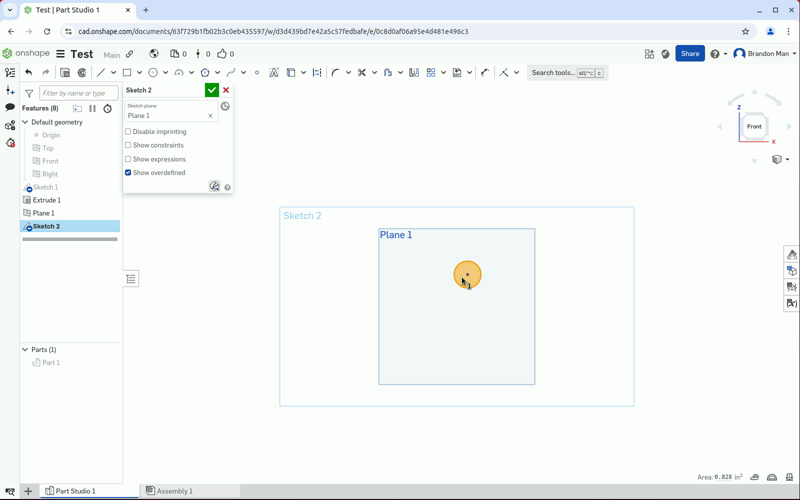
scroll(-6)
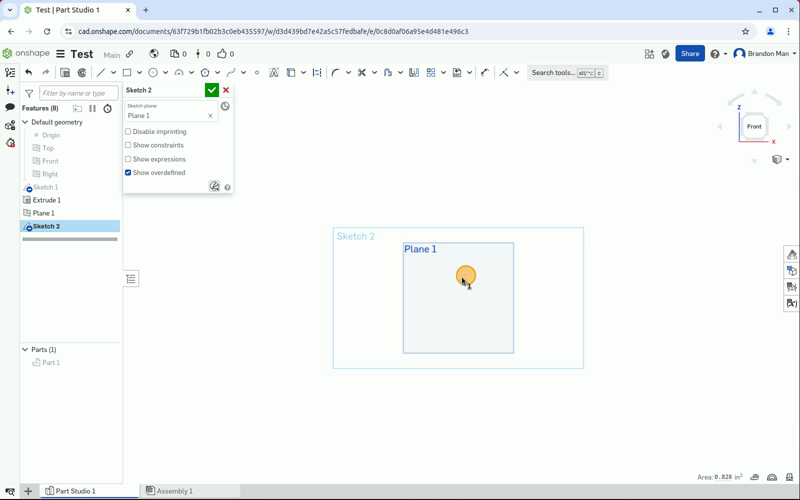
scroll(-6)
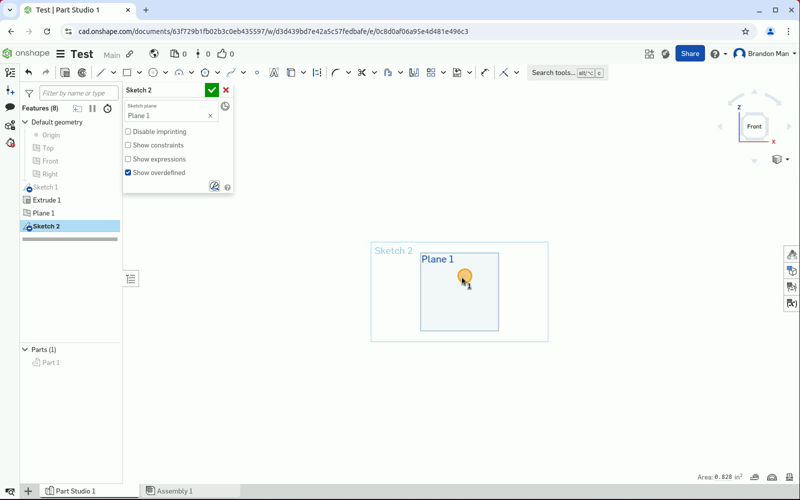
scroll(-6)
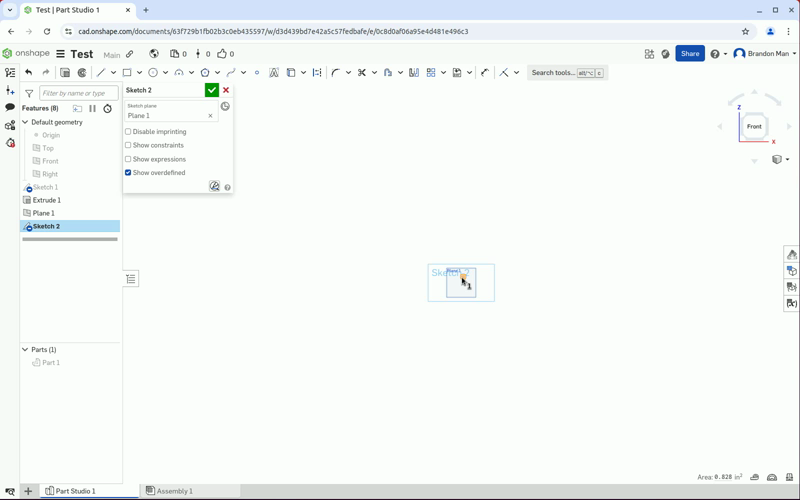
mouse_move(73, 352)
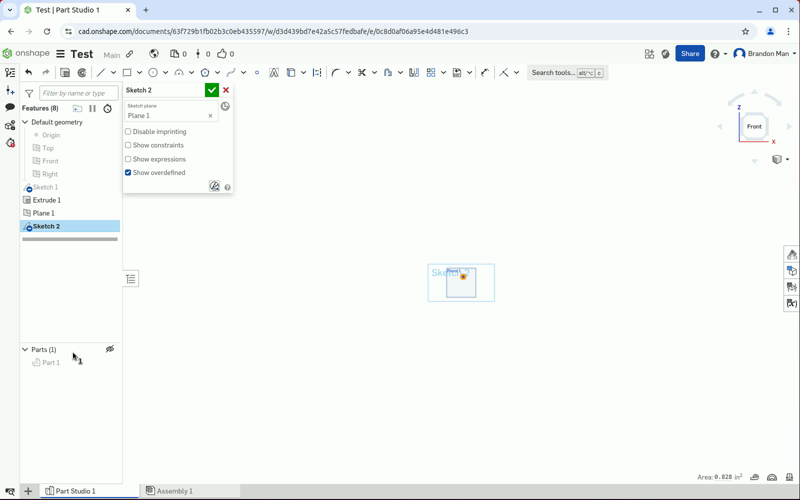
key(shift+y)
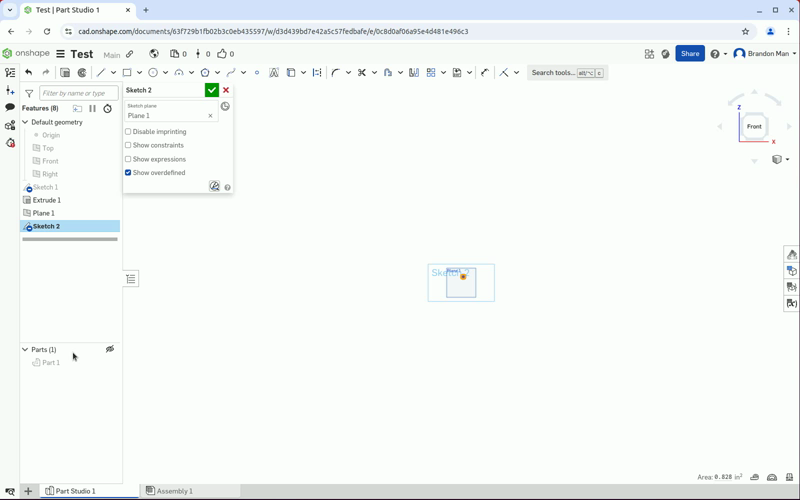
key(shift+e)
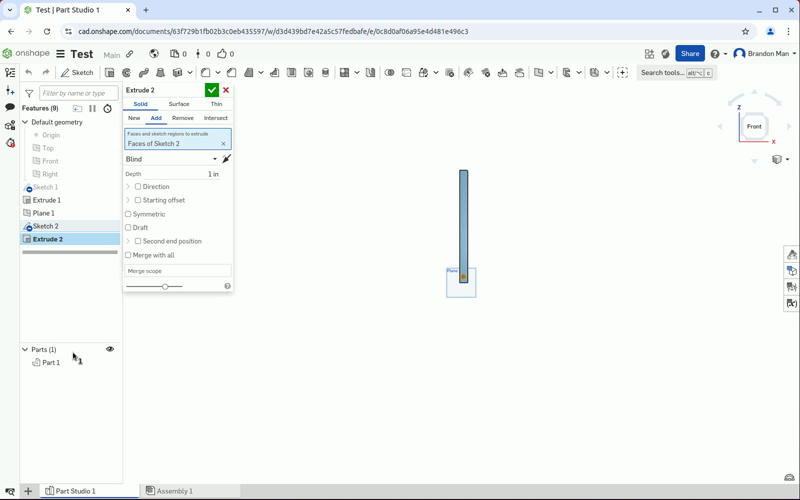
mouse_move(143, 106)
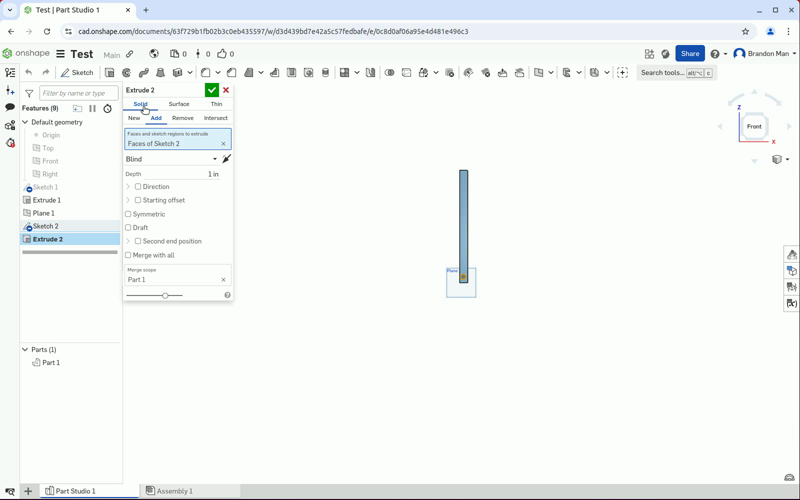
click(143, 106)
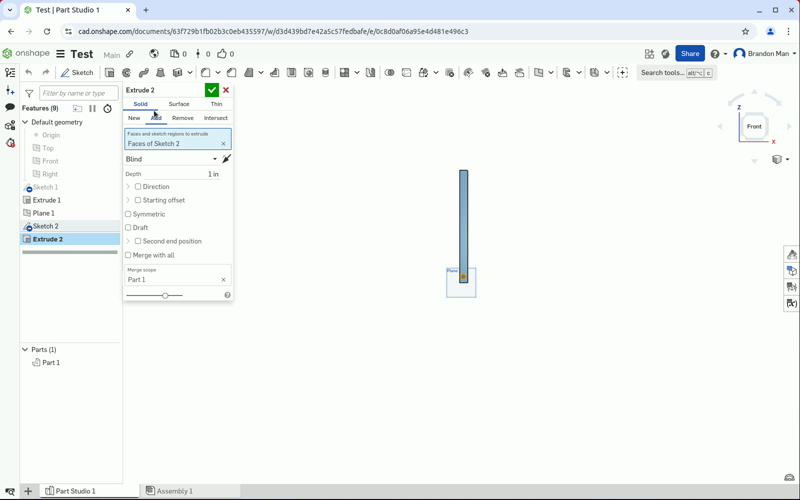
mouse_move(186, 120)
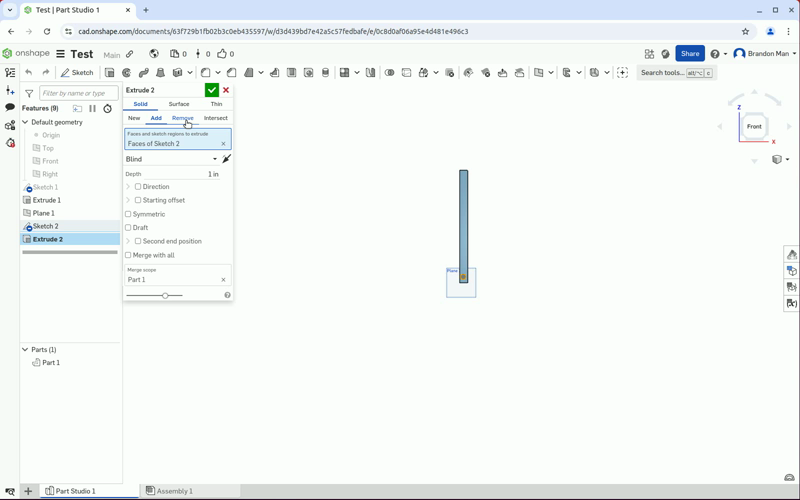
click(186, 120)
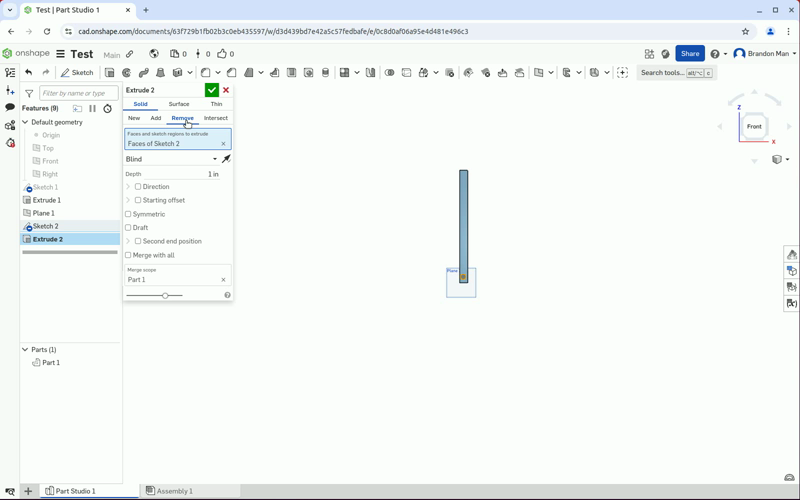
key(tab, 4)
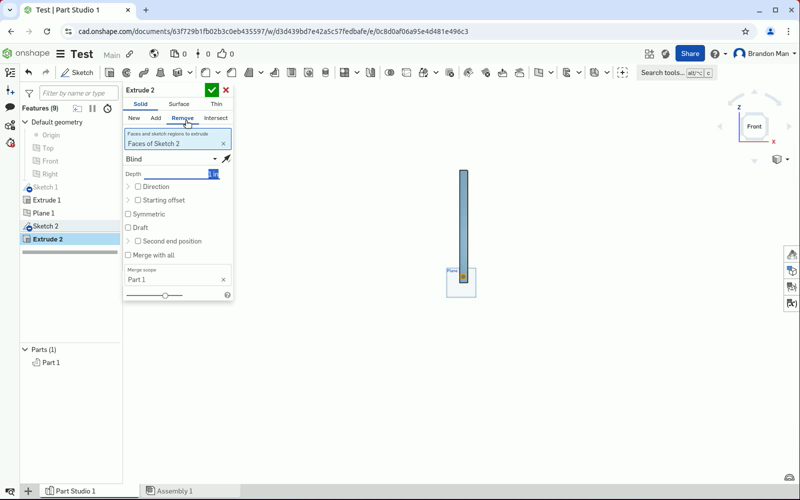
text(0.481)
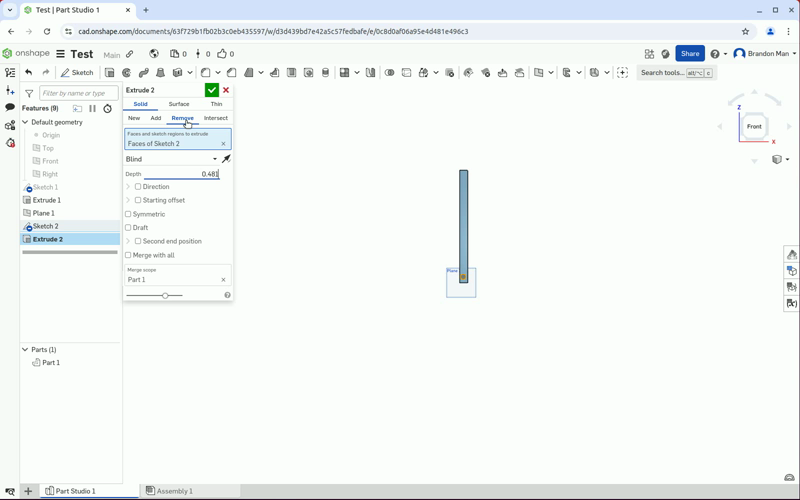
key(tab, 6)
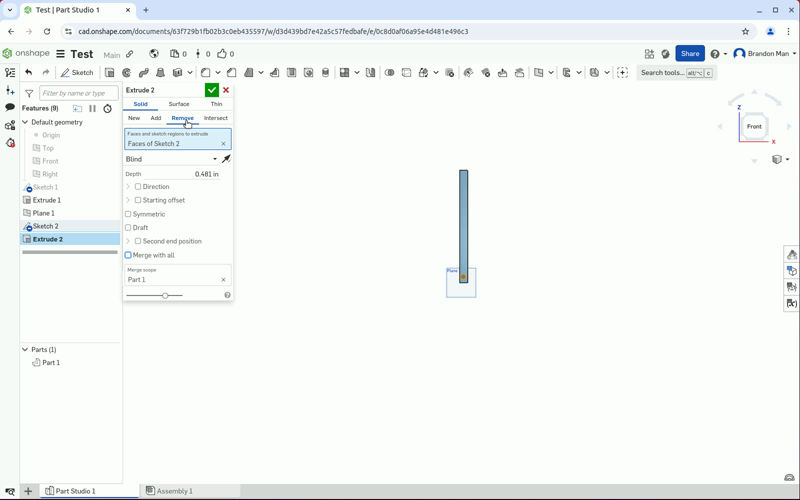
key(space)
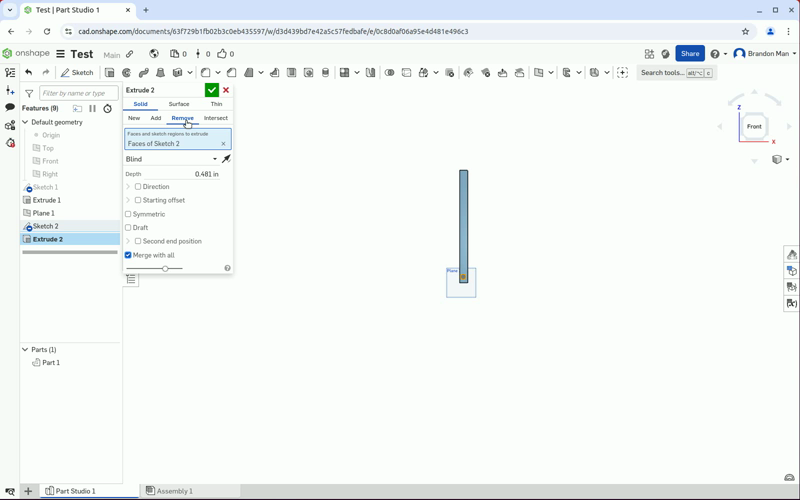
key(enter)
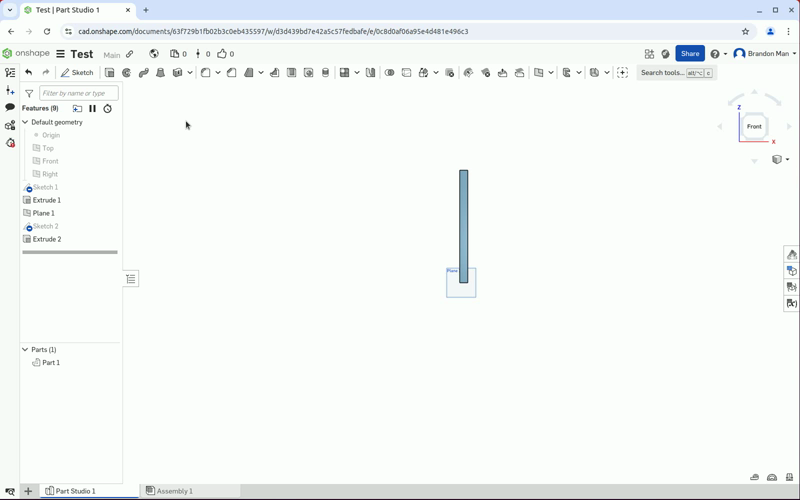
key(shift+h)
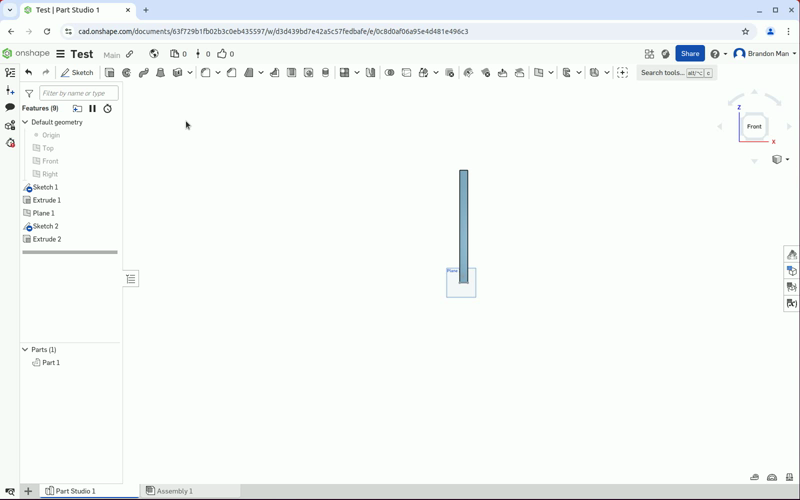
key(shift+h)
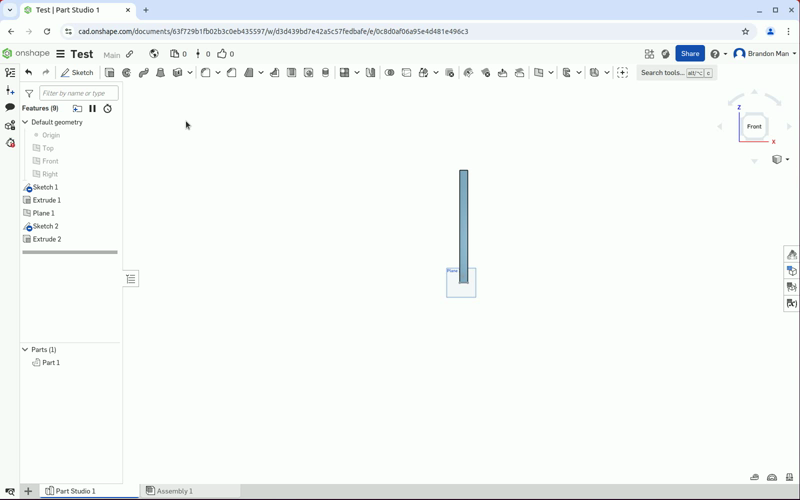
key(shift+7)
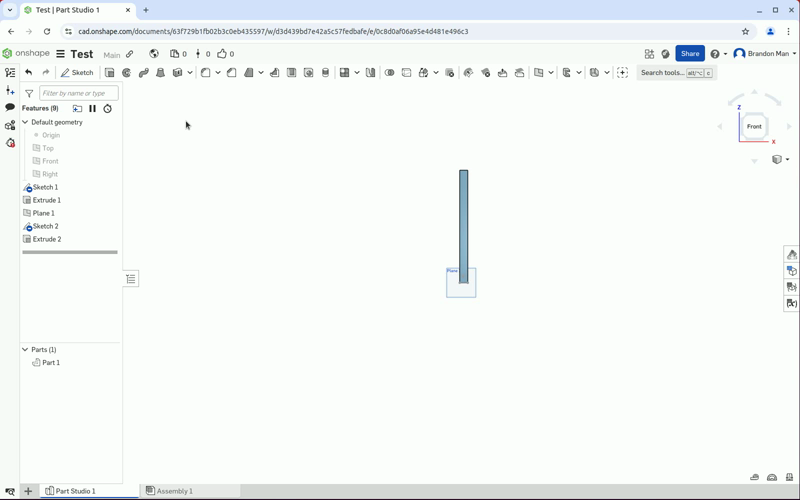
key(left, 2)
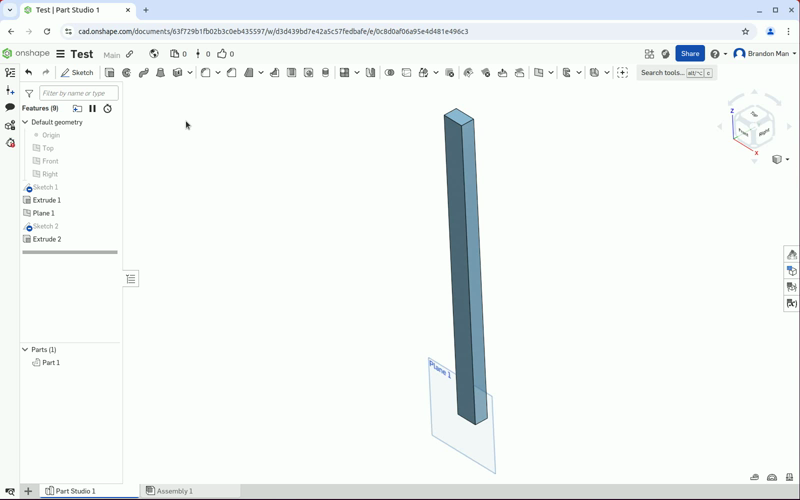
key(down, 2)
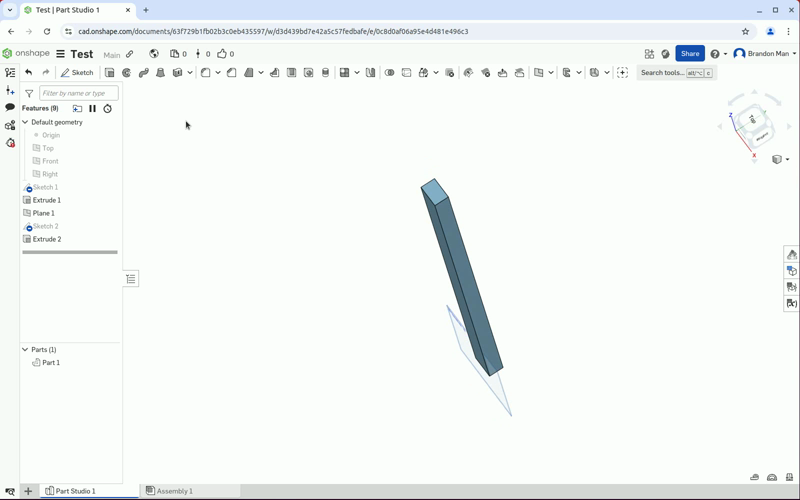
key(up, 2)
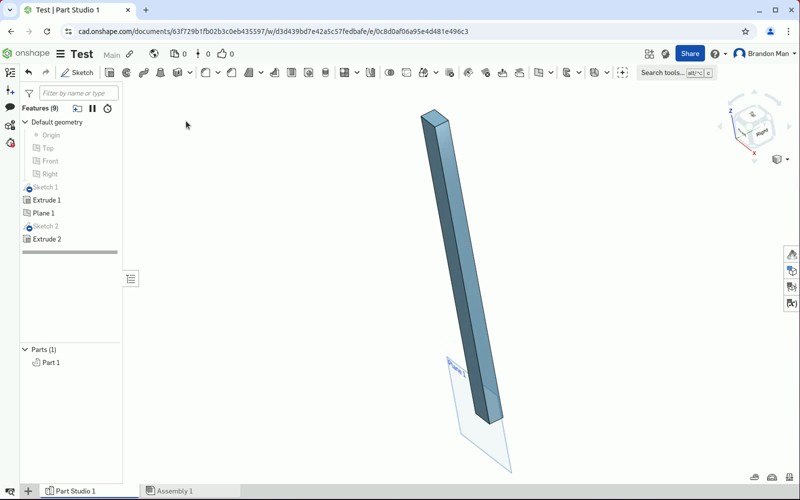
key(right, 2)
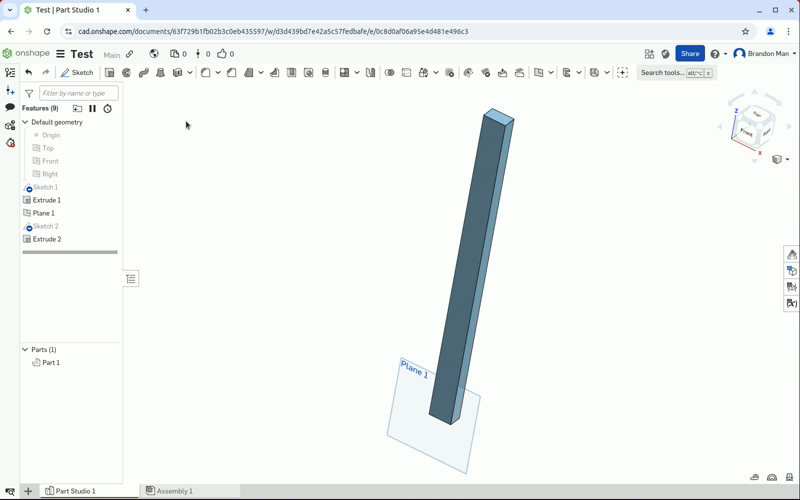
mouse_move(73, 189)
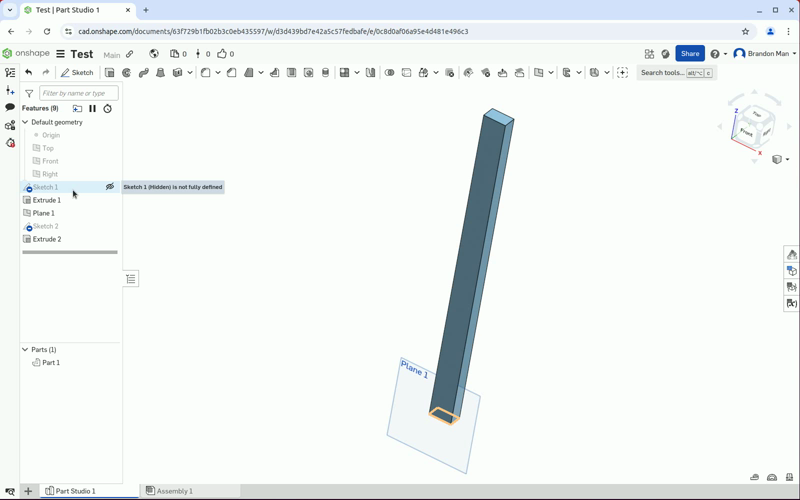
click(73, 189)